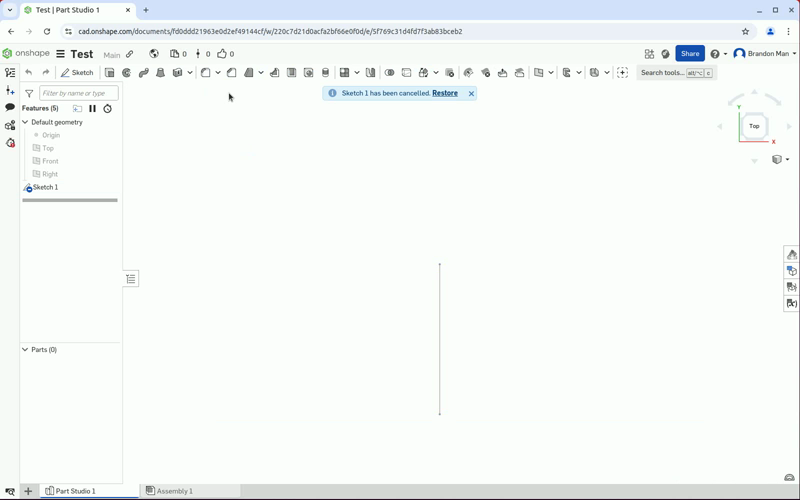
key(shift+h)
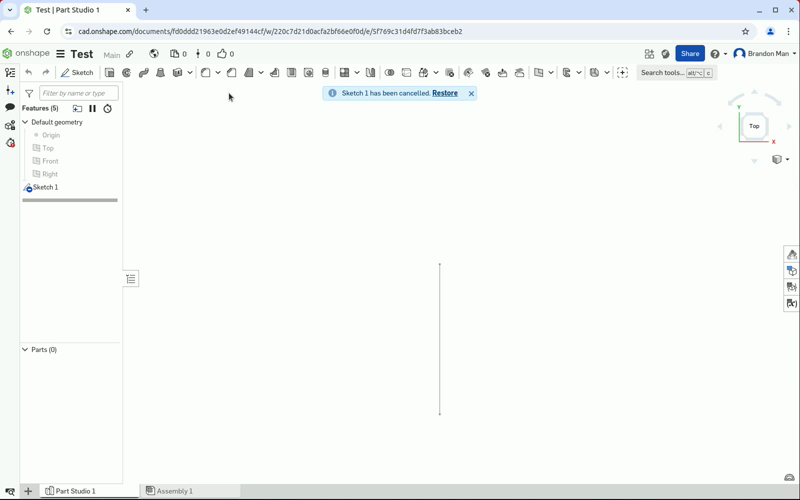
key(shift+s)
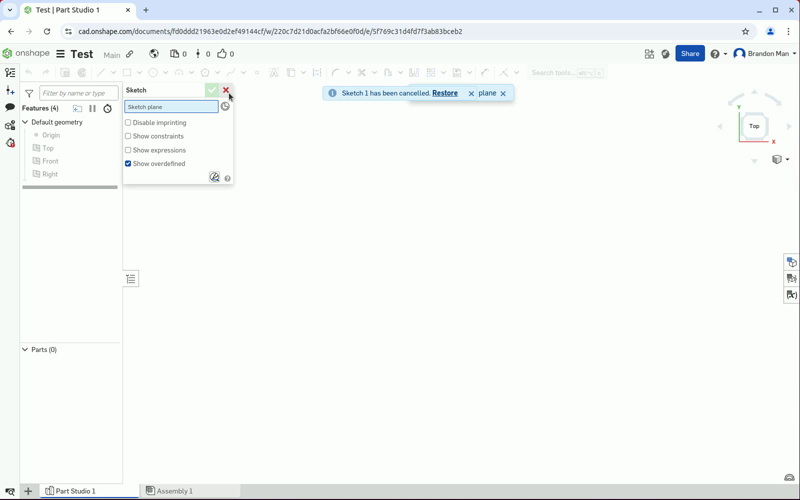
mouse_move(73, 150)
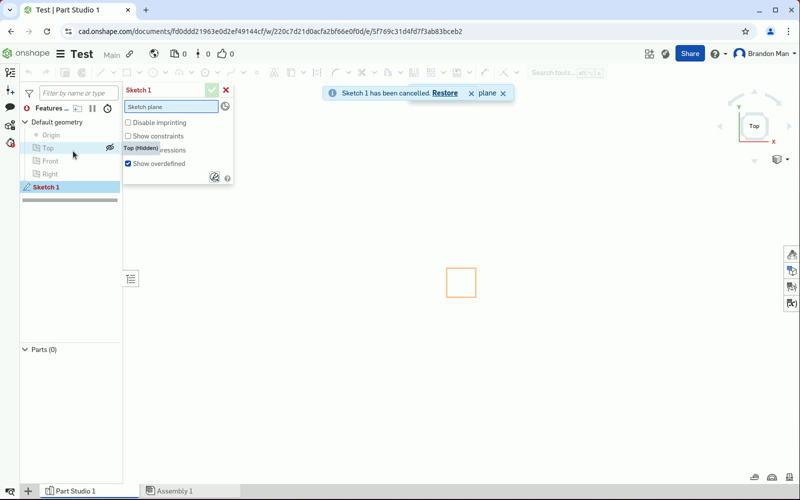
click(73, 150)
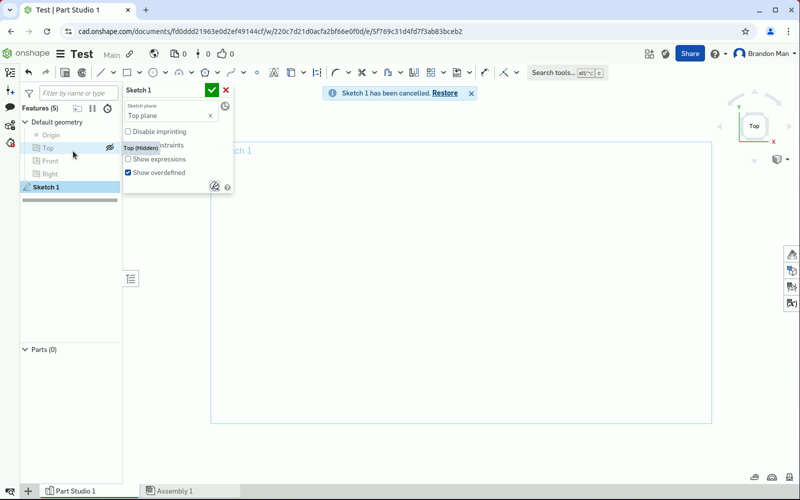
mouse_move(73, 352)
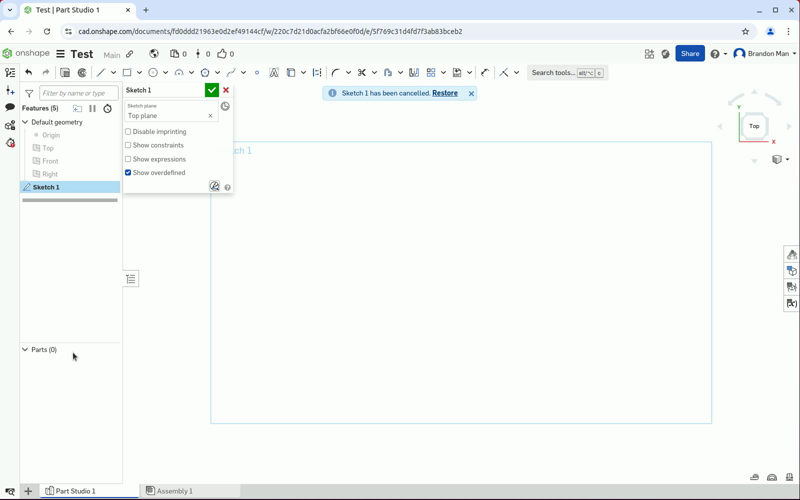
key(y)
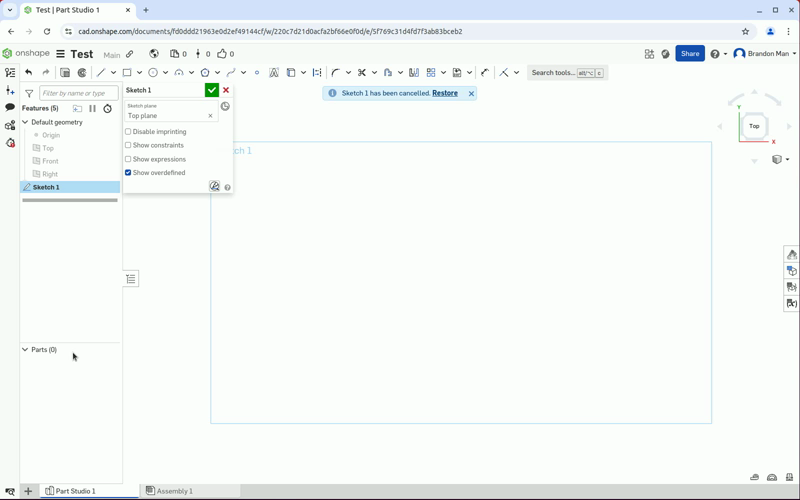
key(l)
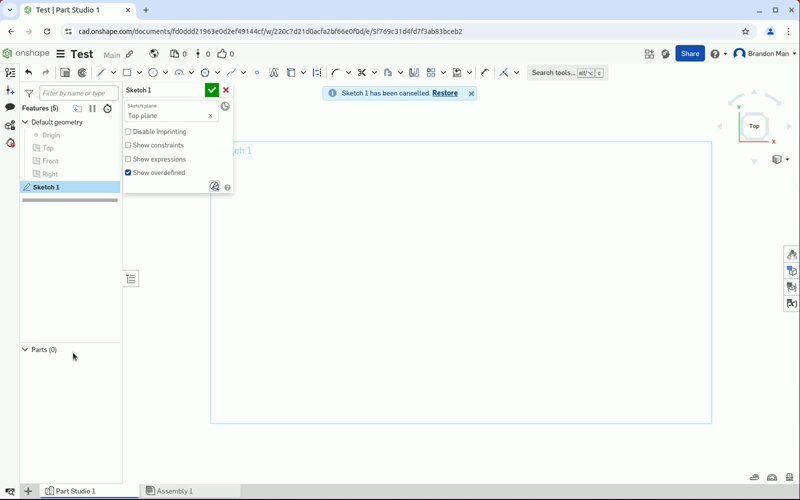
key_down(shift)
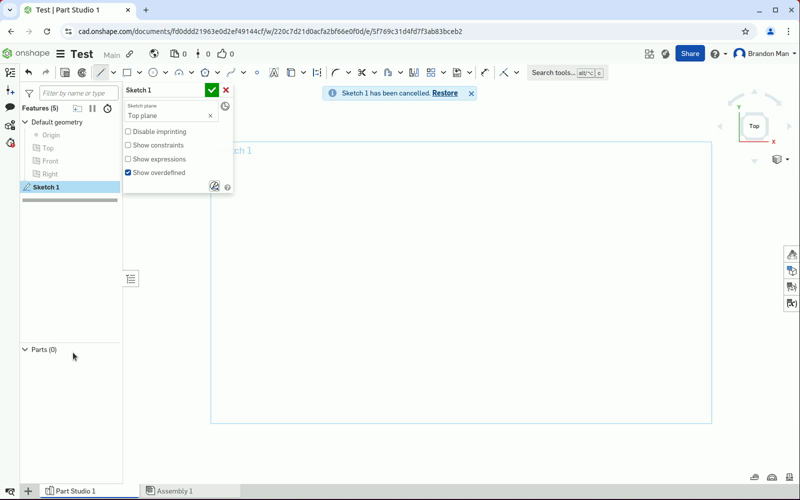
mouse_move(359, 395)
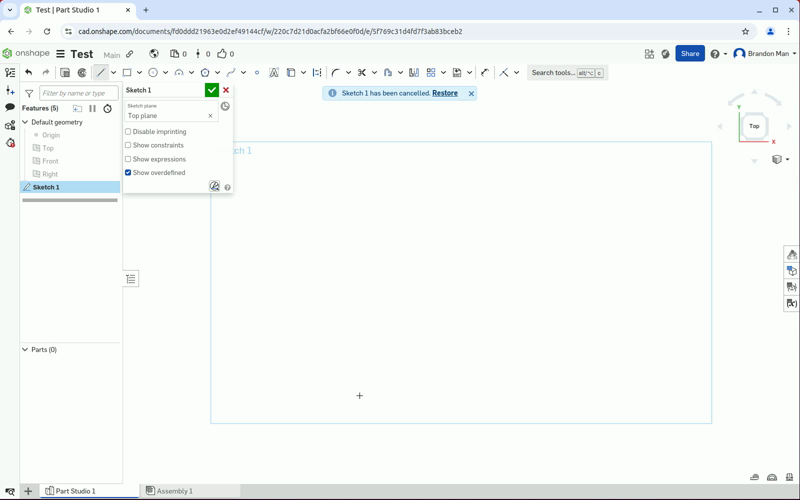
click(359, 395)
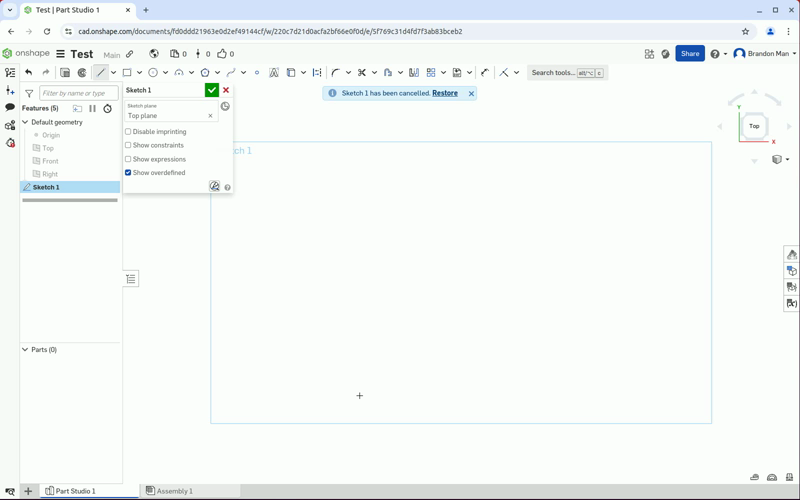
key_up(shift)
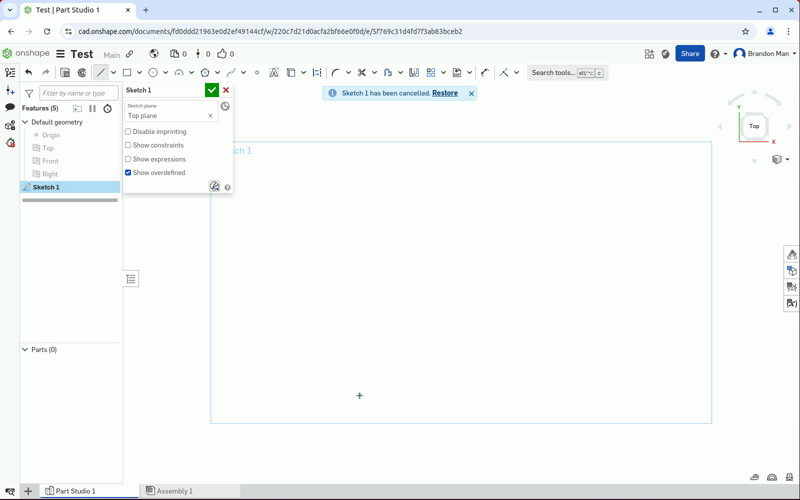
key_down(shift)
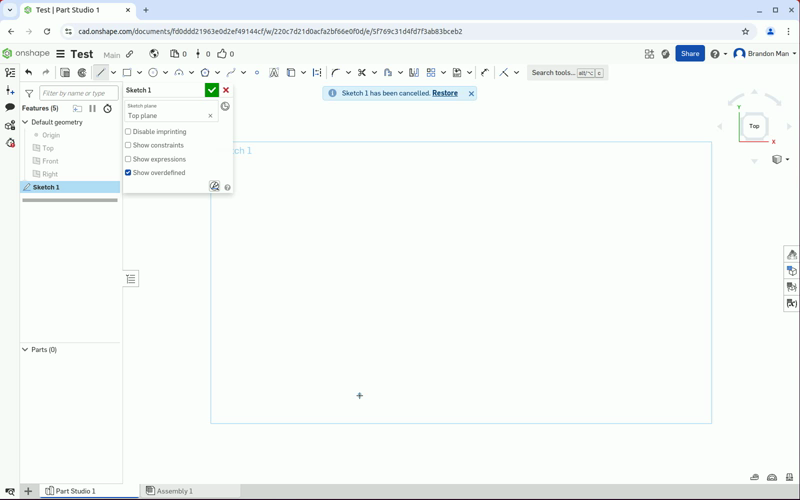
mouse_move(562, 395)
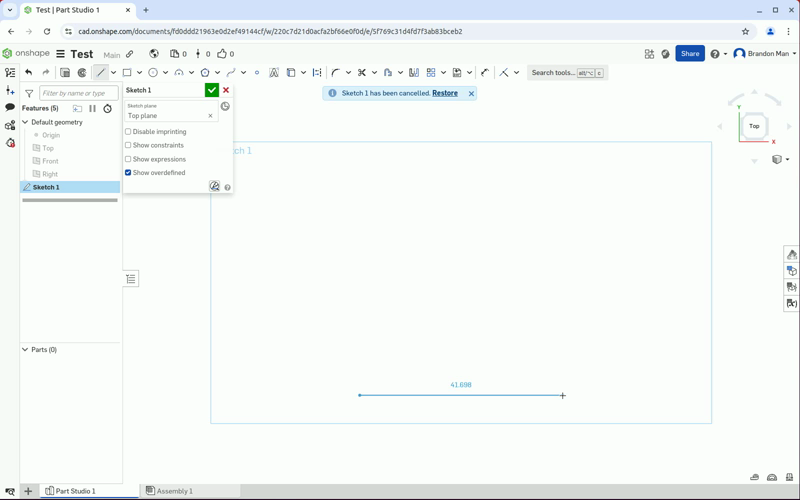
click(562, 395)
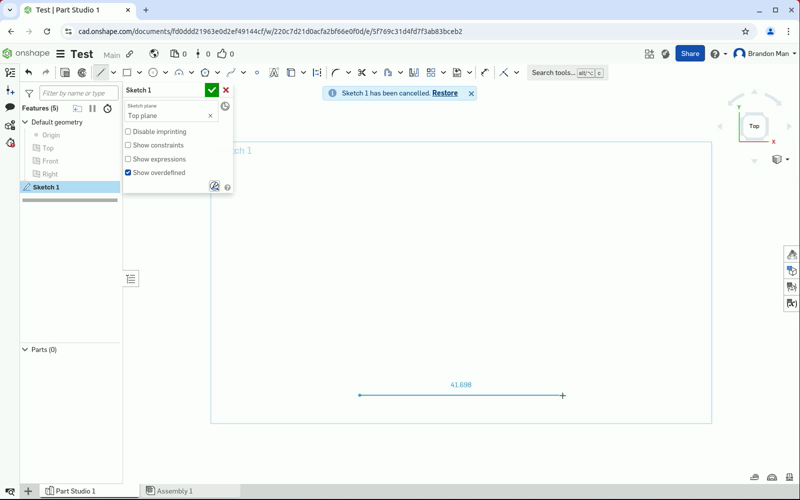
key_up(shift)
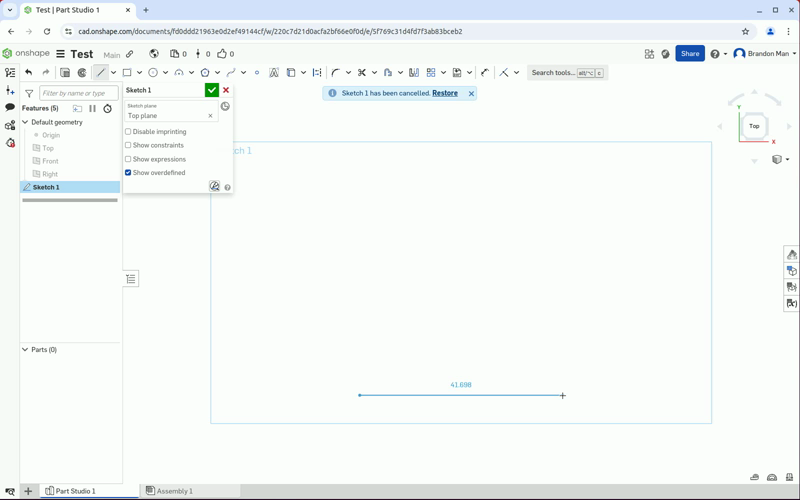
key_down(shift)
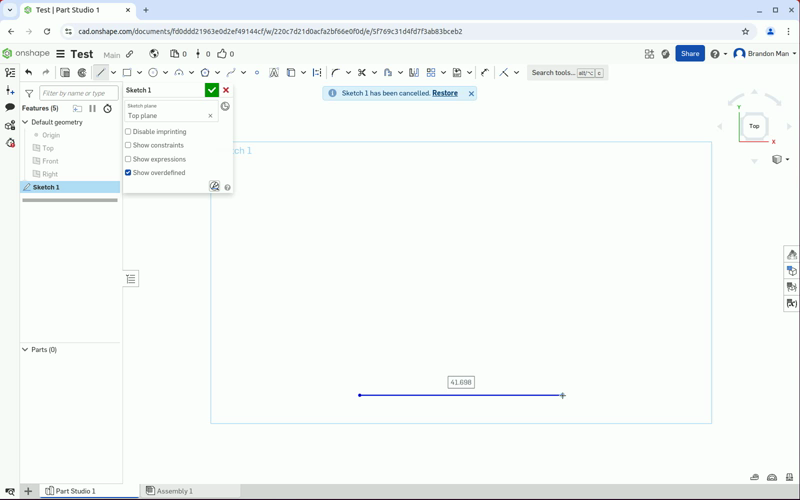
mouse_move(562, 171)
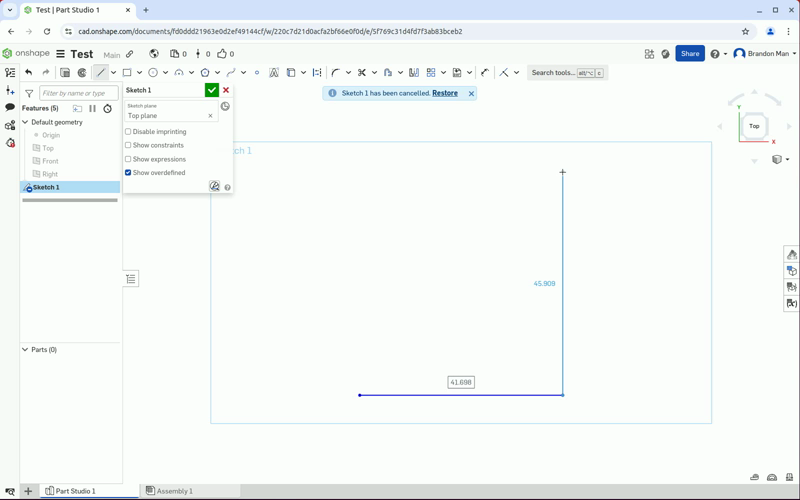
click(562, 171)
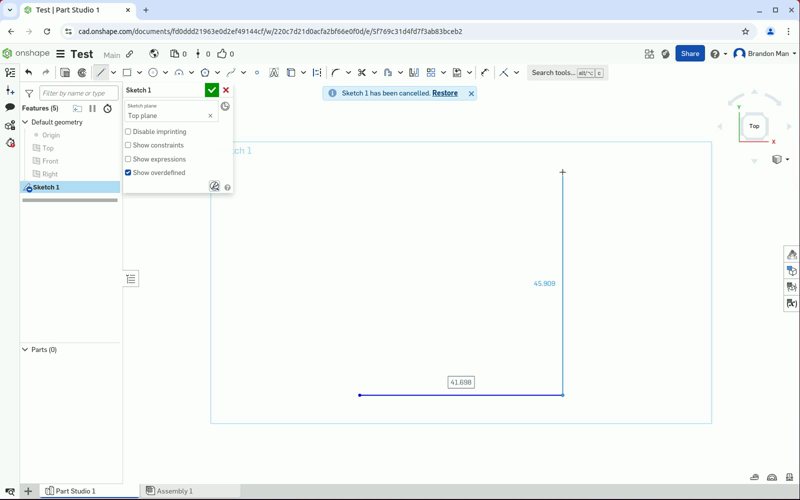
key_up(shift)
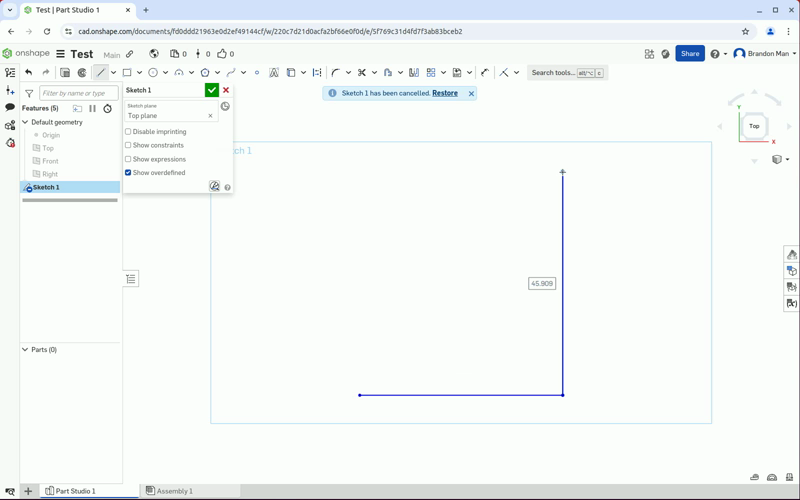
key_down(shift)
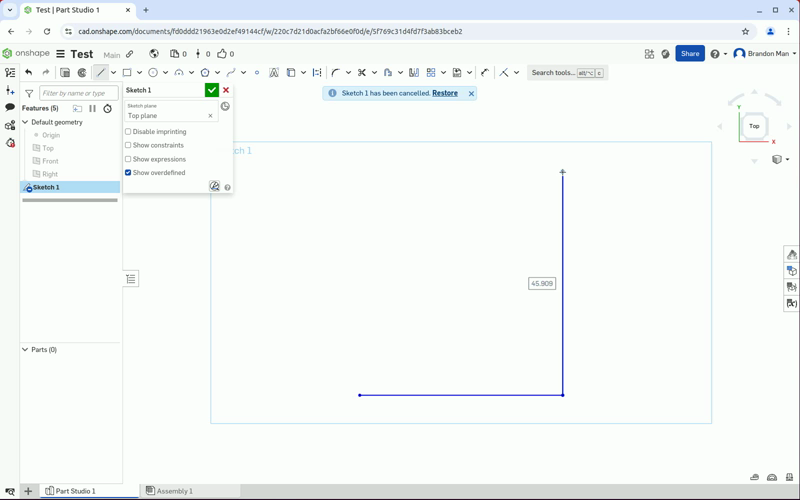
mouse_move(359, 171)
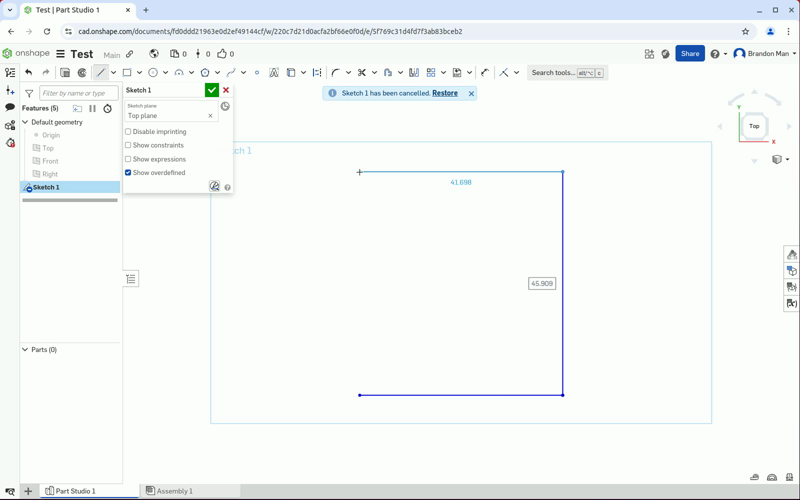
click(359, 171)
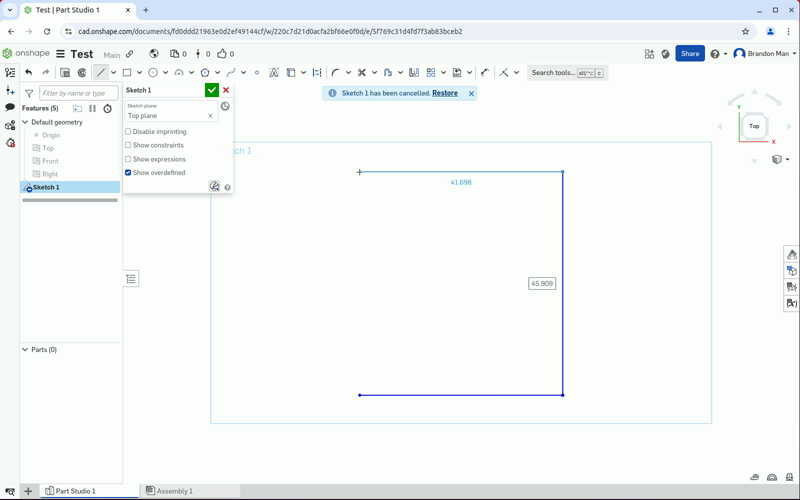
key_up(shift)
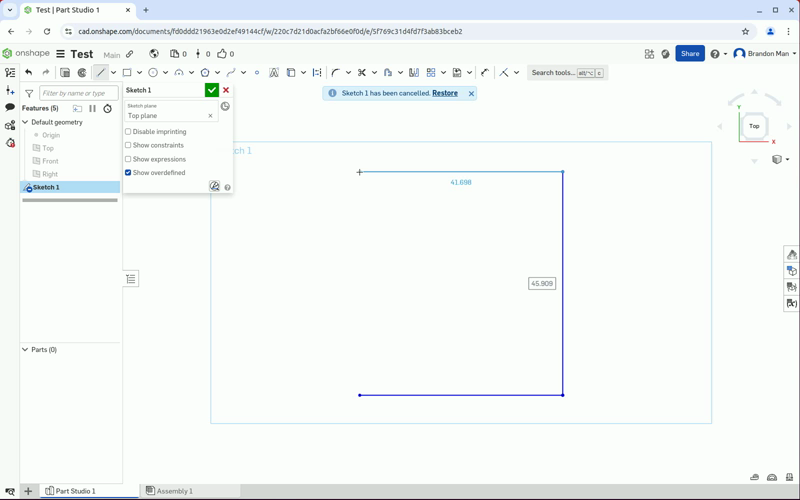
key_down(shift)
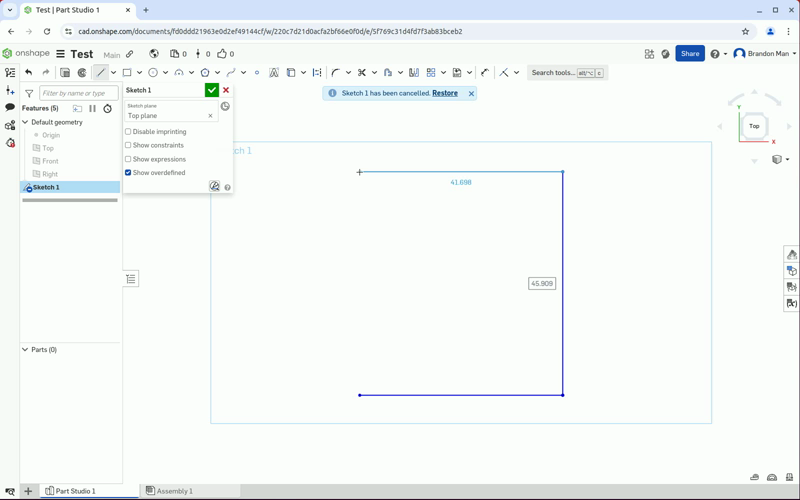
mouse_move(359, 395)
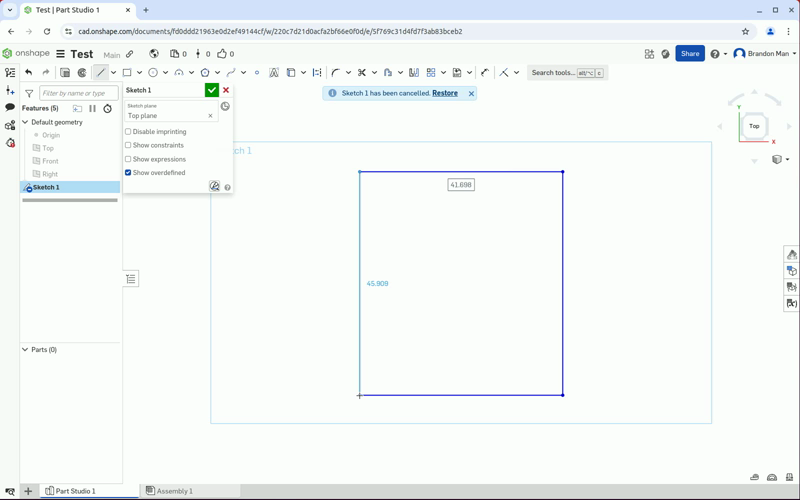
key_up(shift)
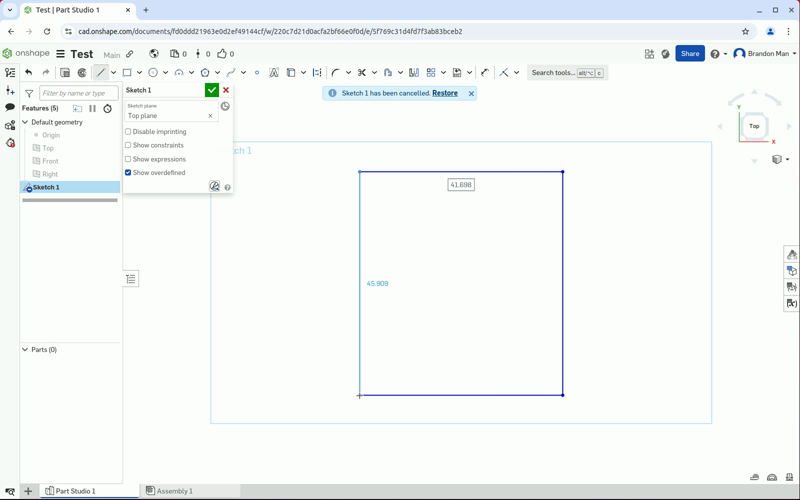
click(359, 395)
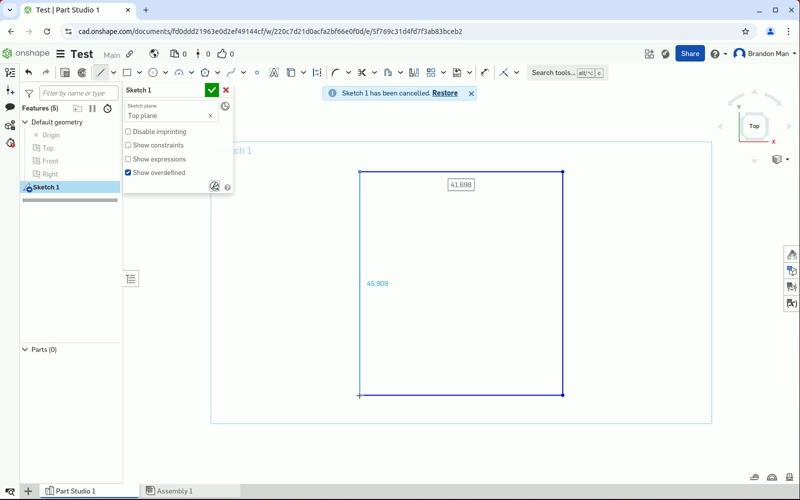
key(esc)
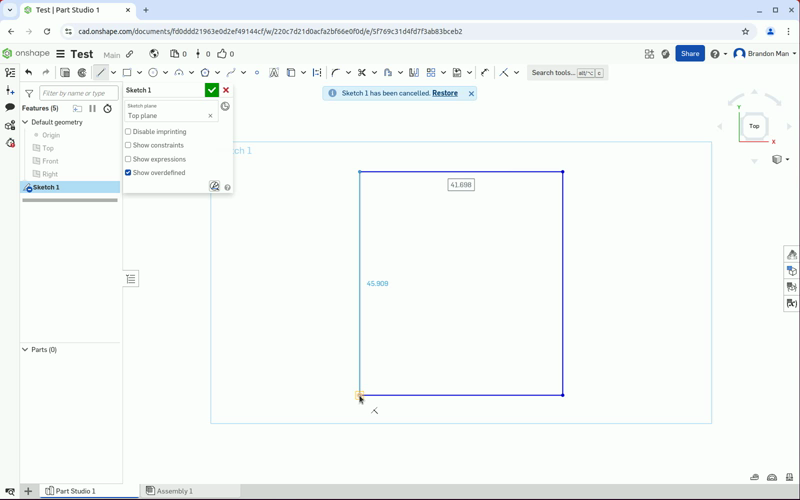
mouse_move(458, 322)
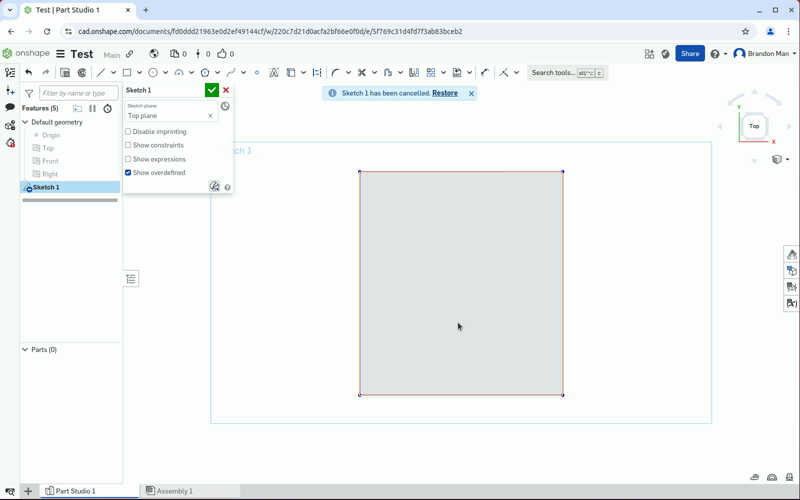
click(458, 322)
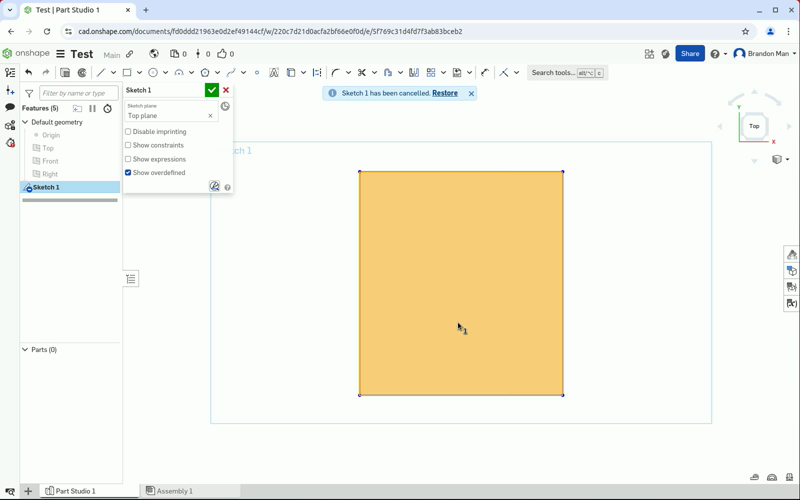
mouse_move(73, 352)
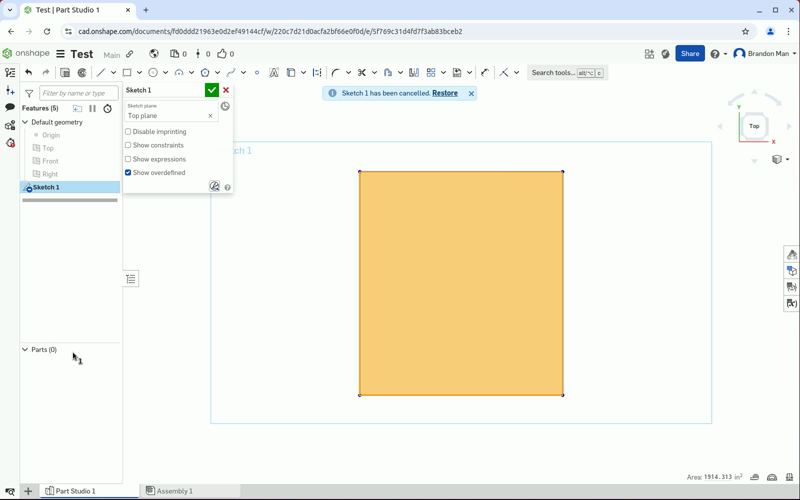
key(shift+y)
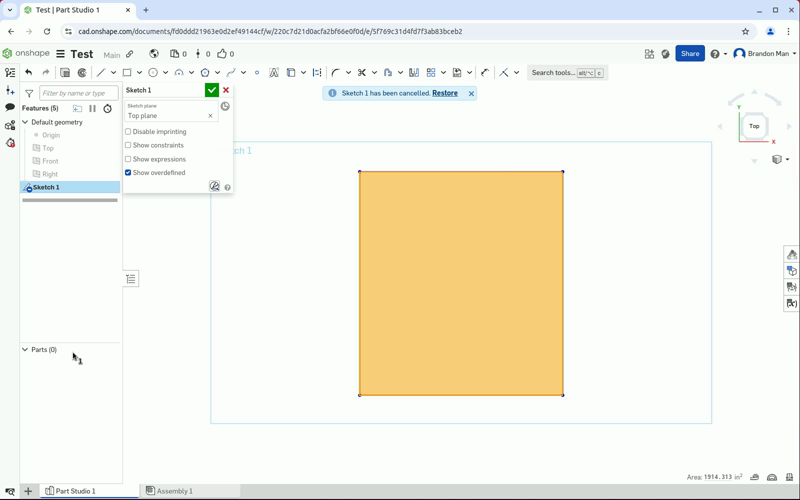
key(shift+e)
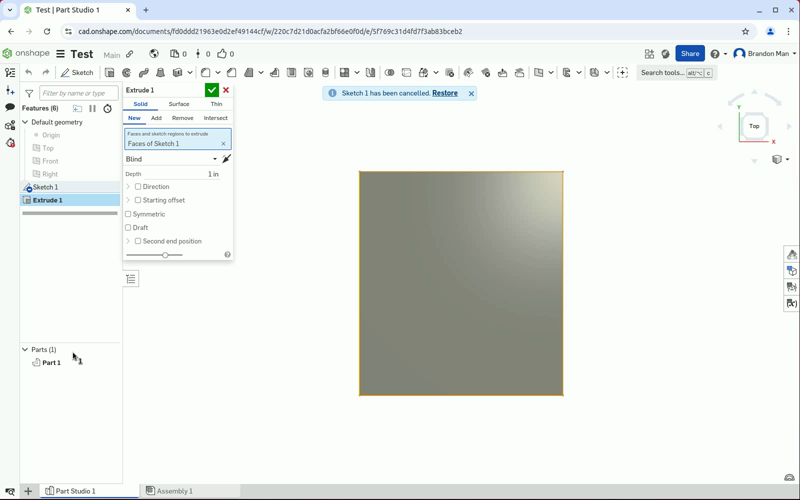
mouse_move(143, 106)
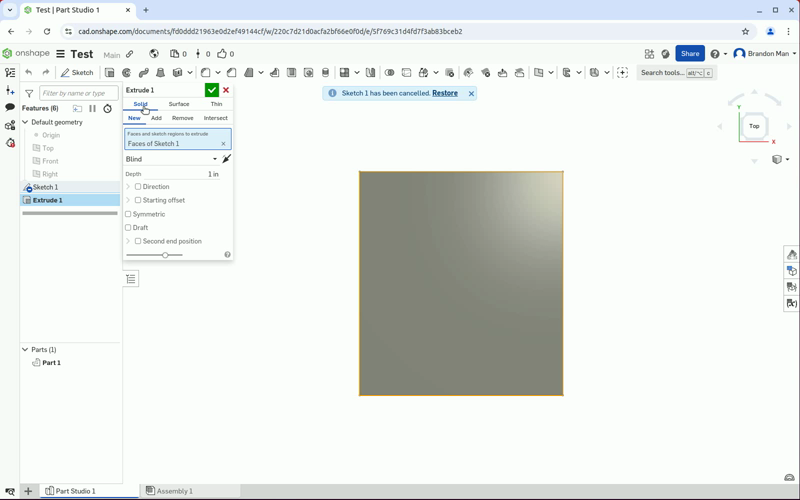
click(143, 106)
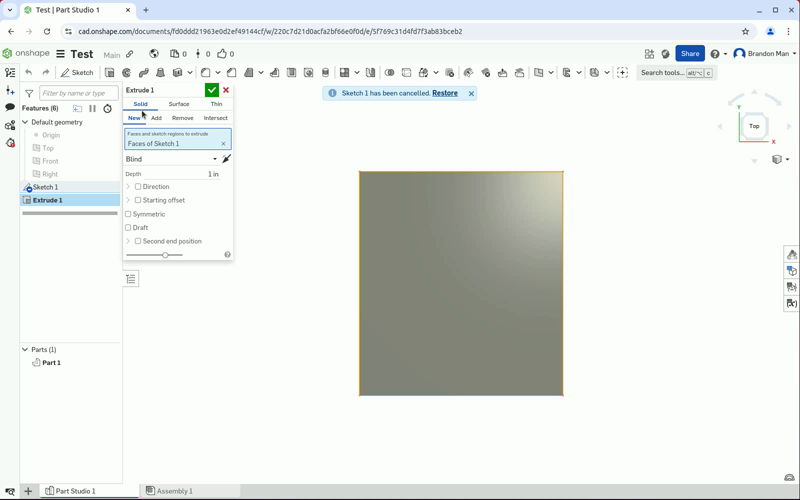
mouse_move(137, 120)
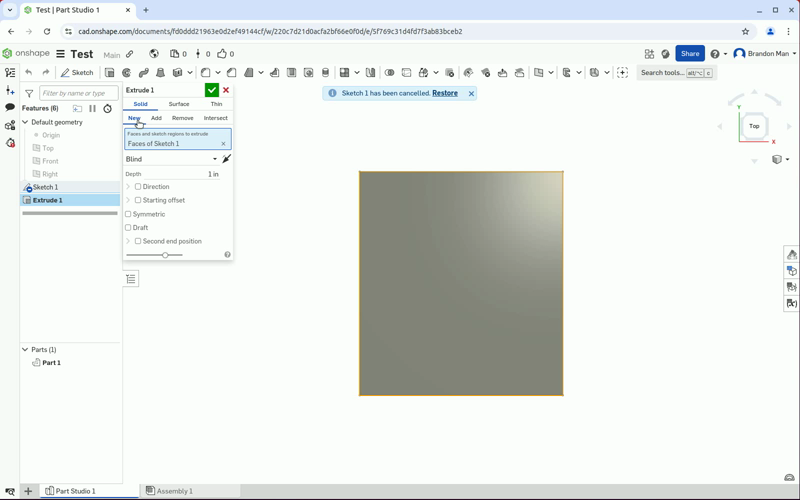
click(137, 120)
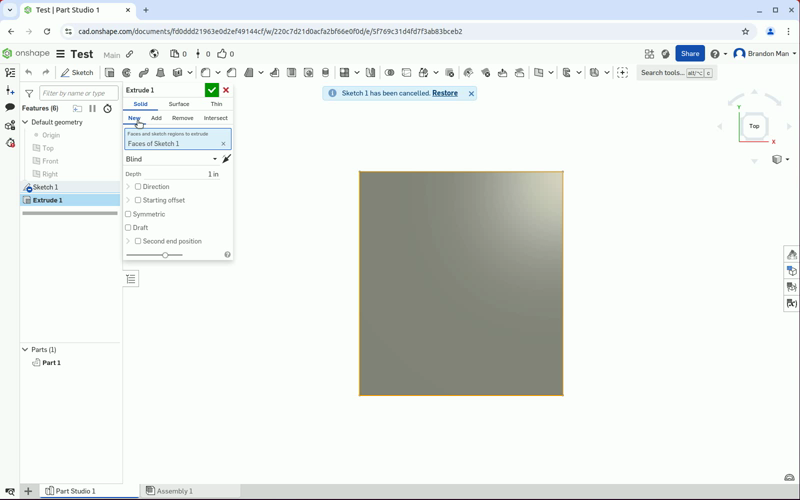
key(tab, 4)
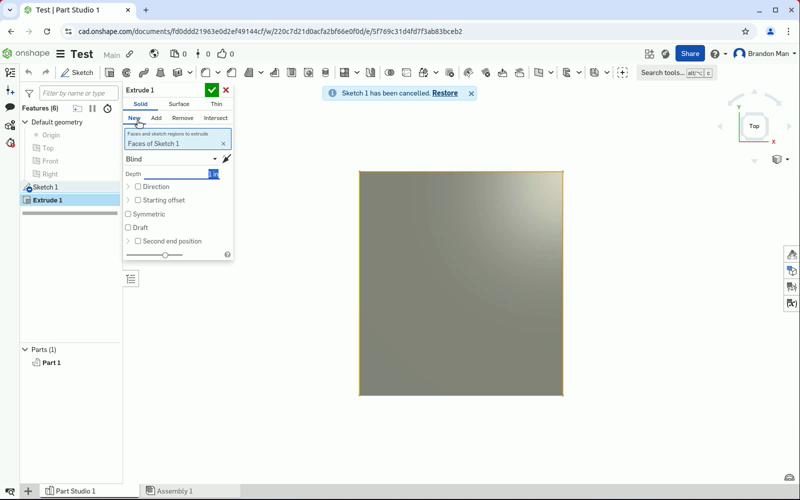
text(0.481)
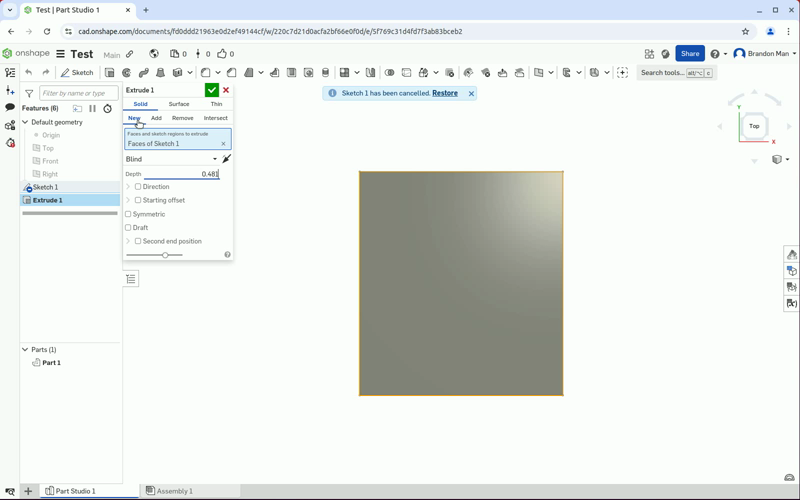
key(enter)
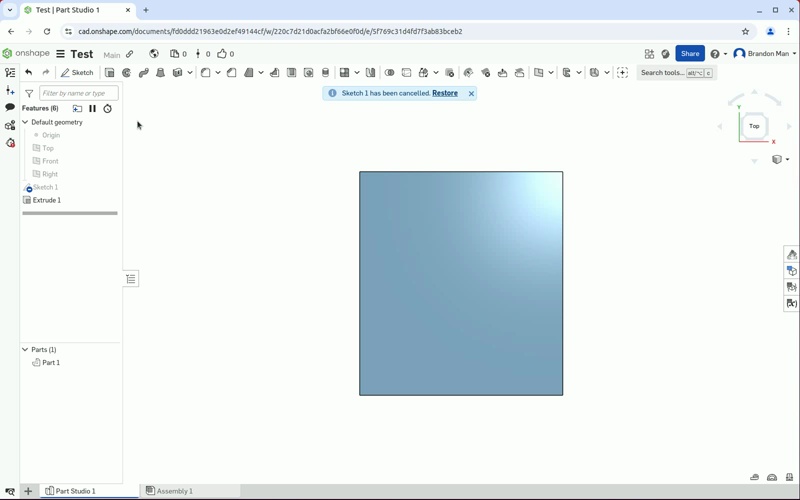
key(shift+h)
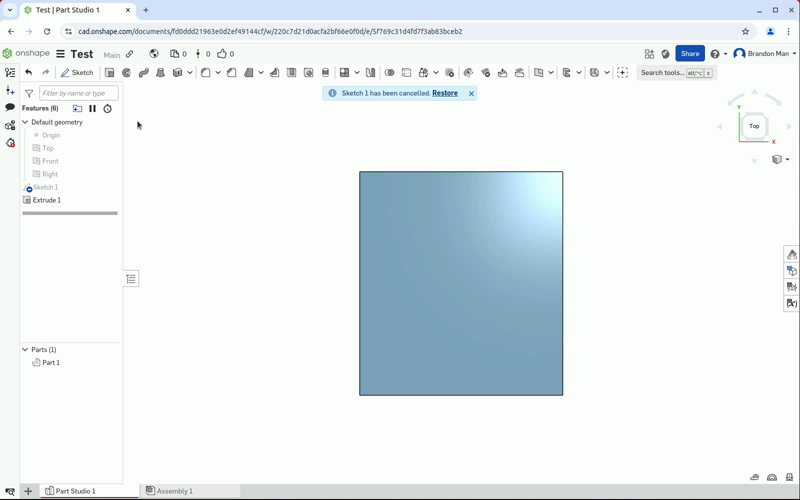
key(shift+h)
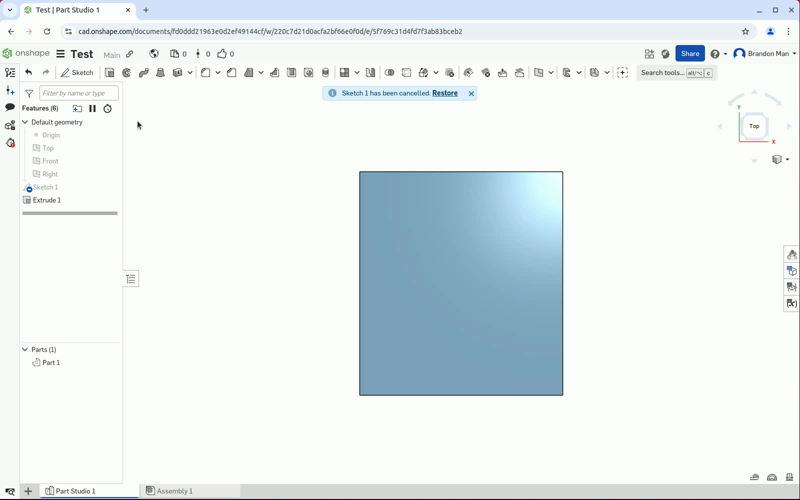
mouse_move(73, 189)
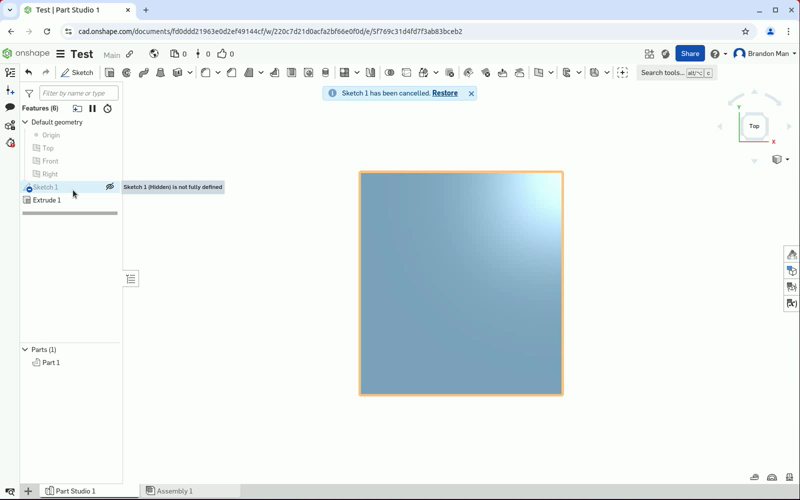
click(73, 189)
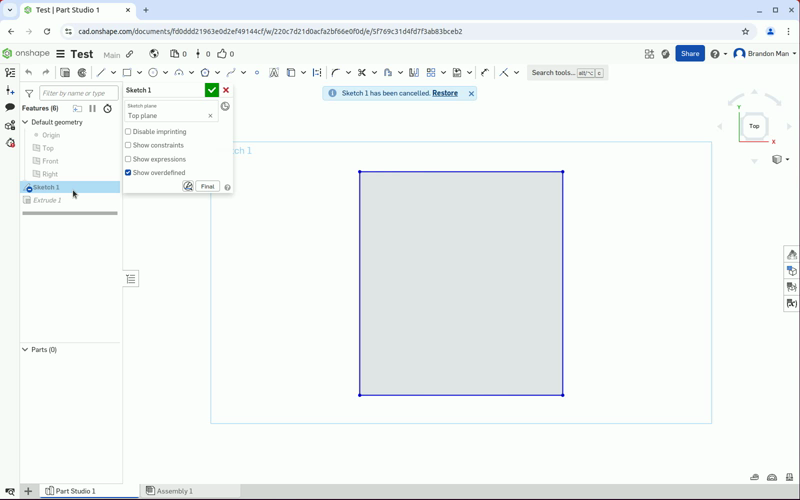
mouse_move(229, 92)
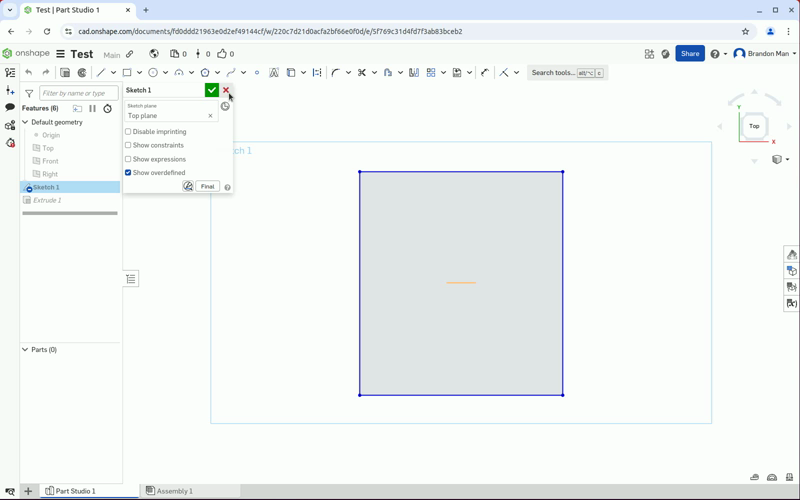
click(229, 92)
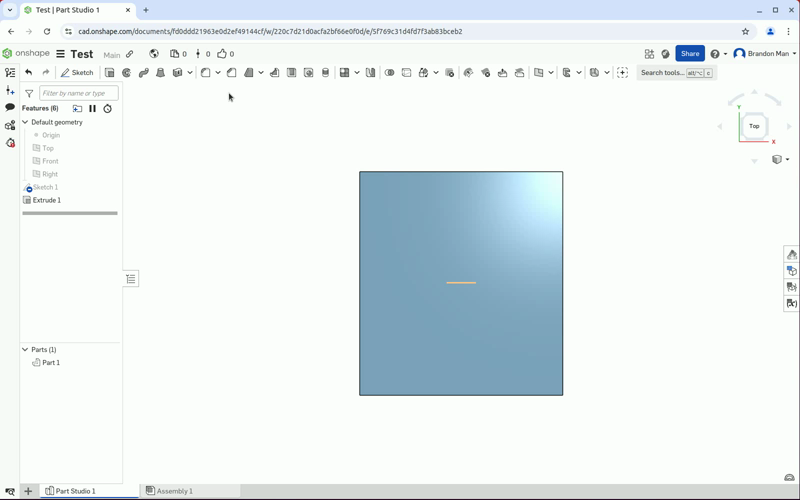
mouse_move(541, 75)
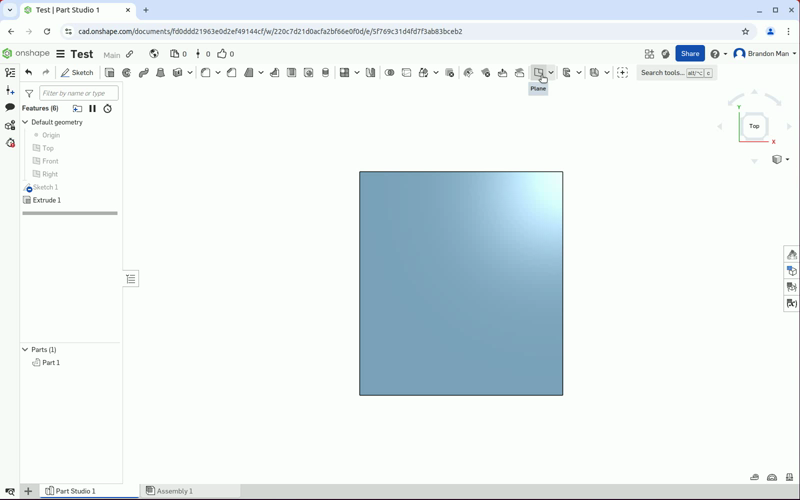
click(541, 75)
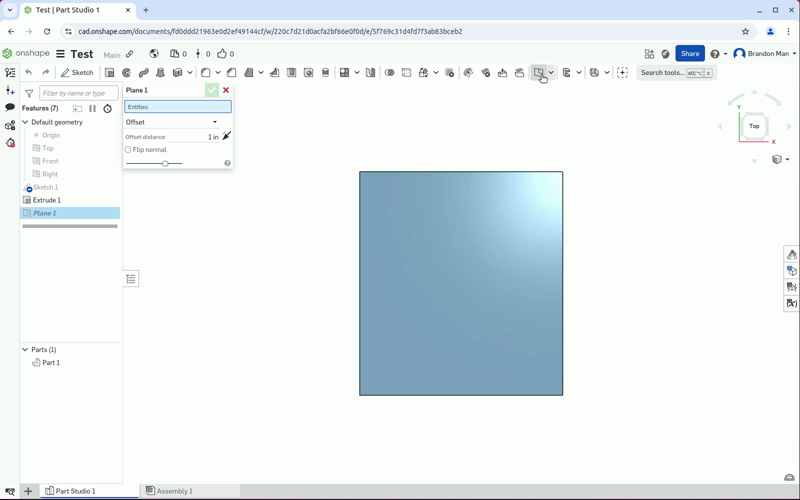
mouse_move(73, 150)
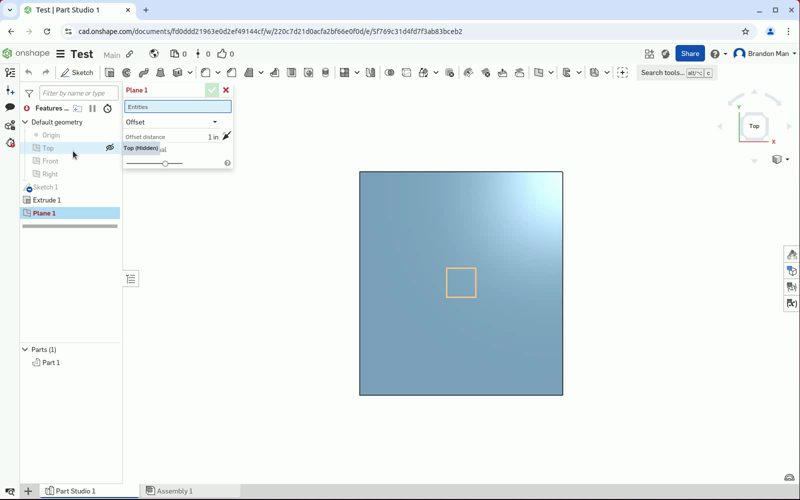
click(73, 150)
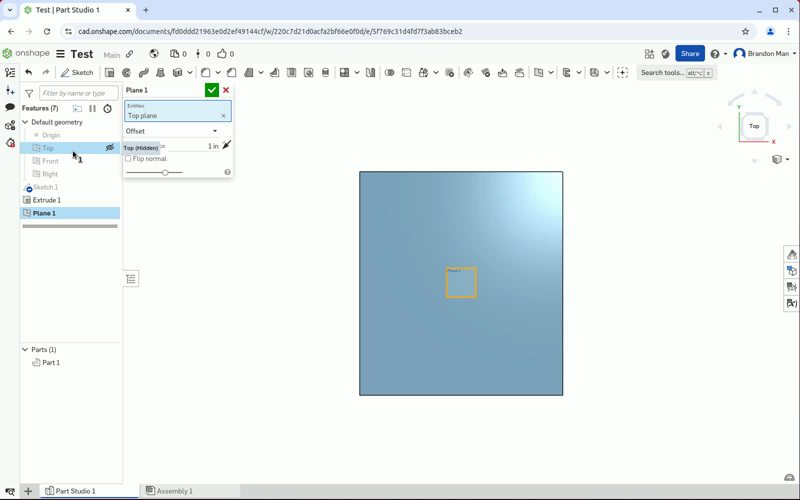
key(tab, 2)
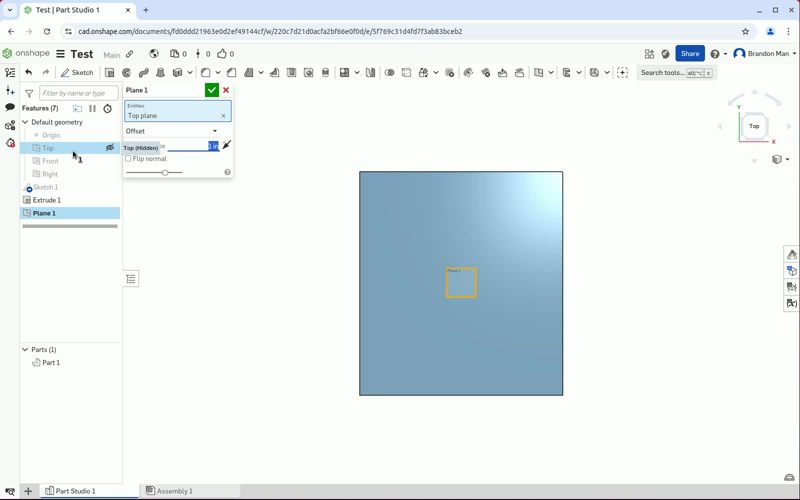
text(0.493)
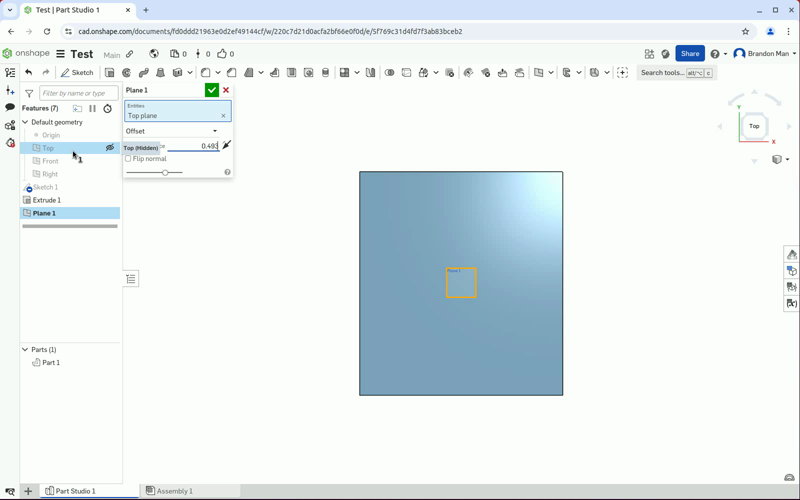
key(enter, 2)
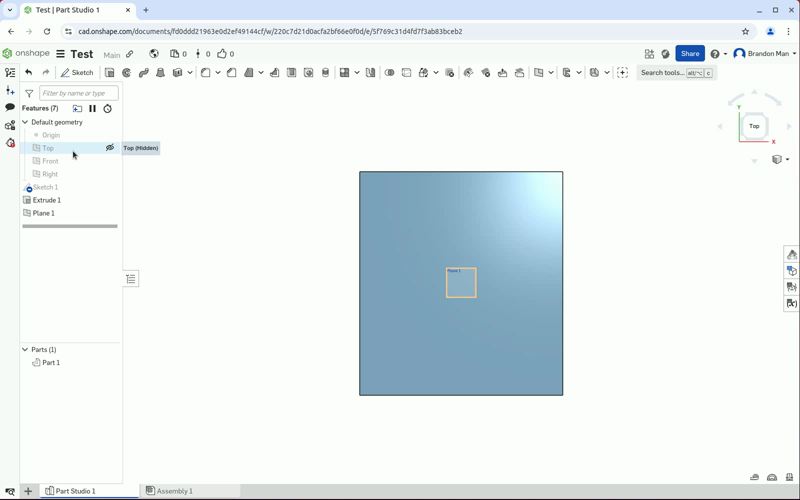
key(shift+s)
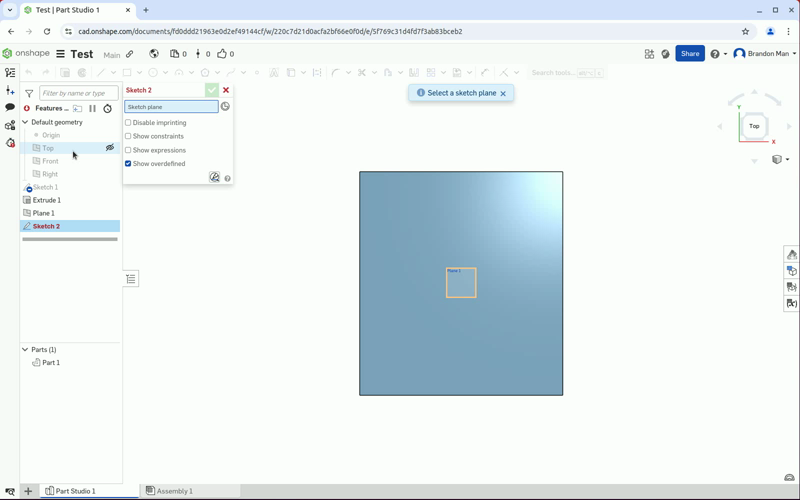
mouse_move(73, 215)
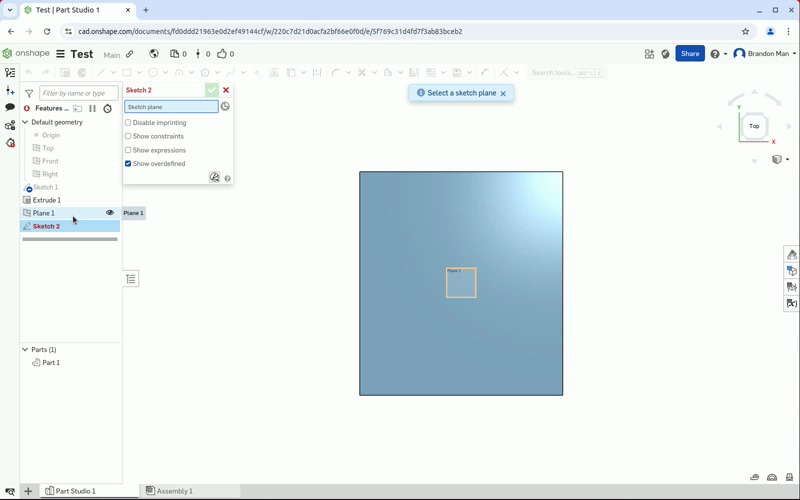
click(73, 215)
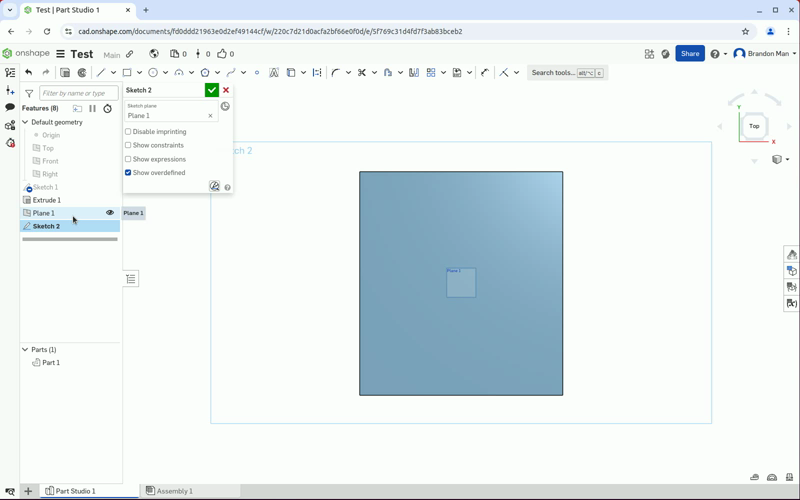
mouse_move(73, 352)
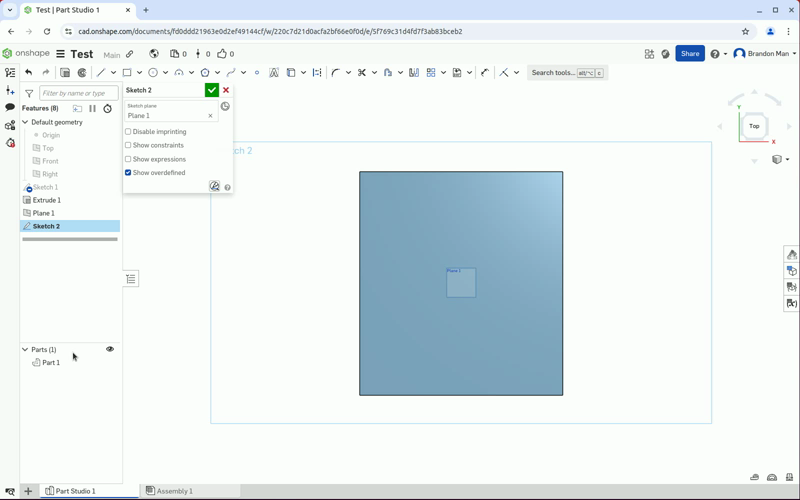
key(y)
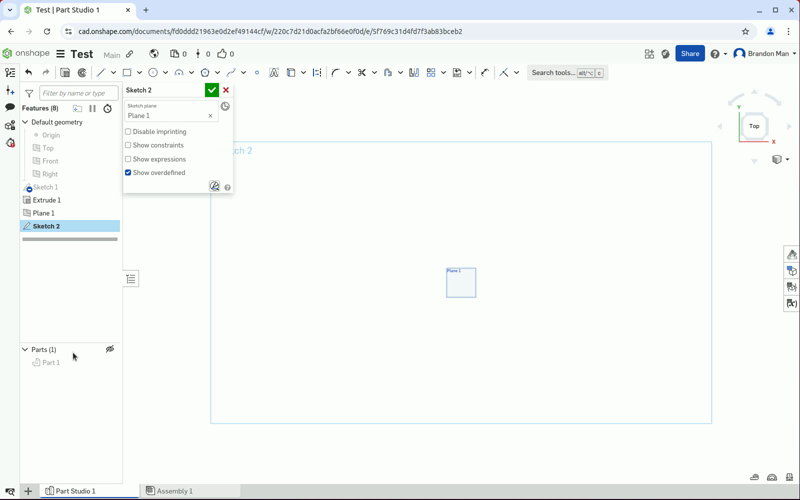
key(l)
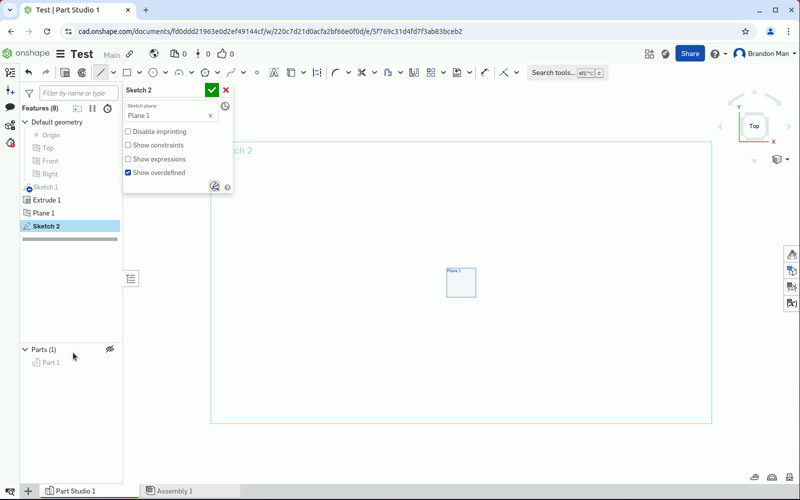
key_down(shift)
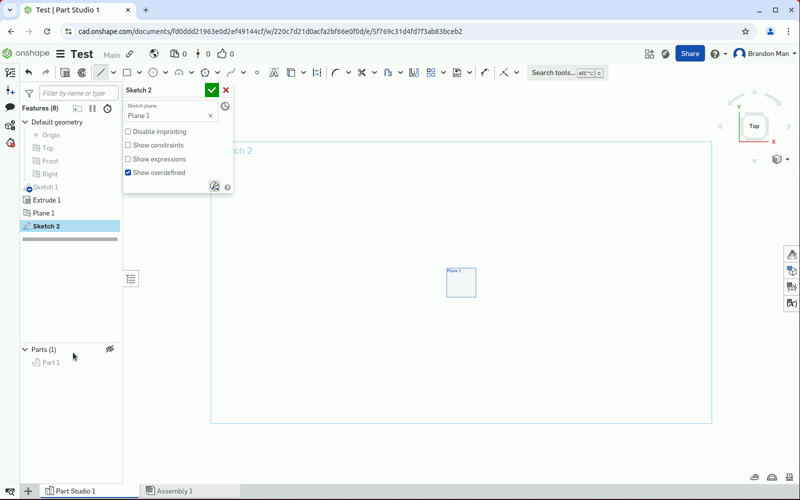
mouse_move(370, 275)
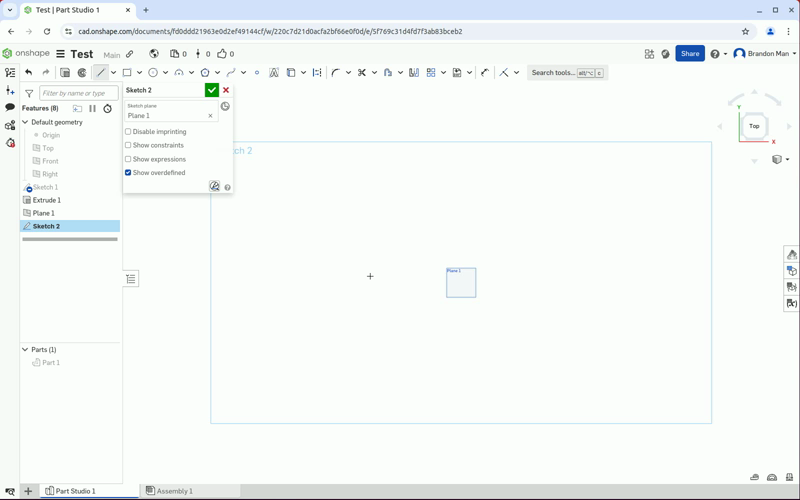
click(370, 275)
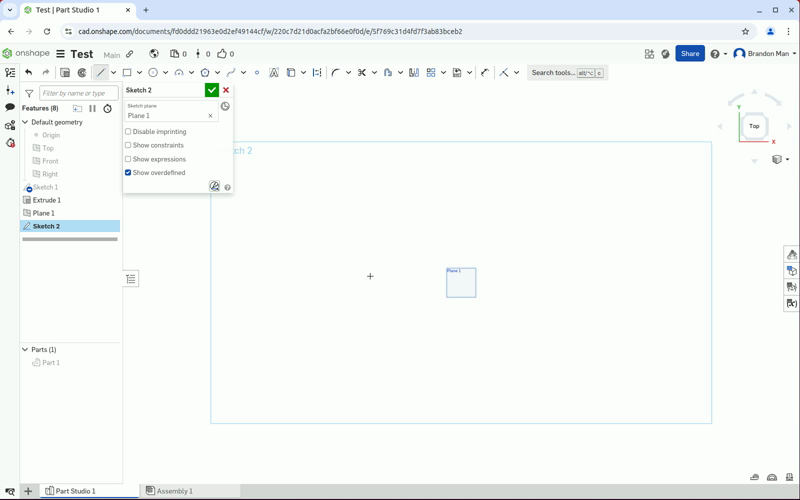
key_up(shift)
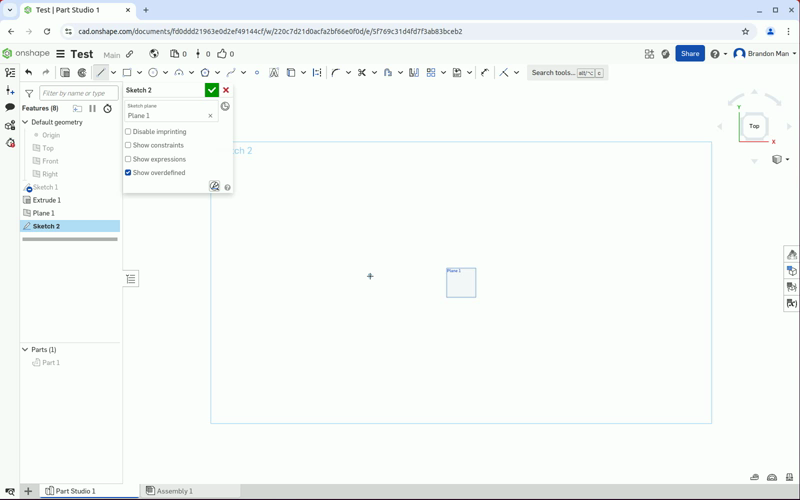
key_down(shift)
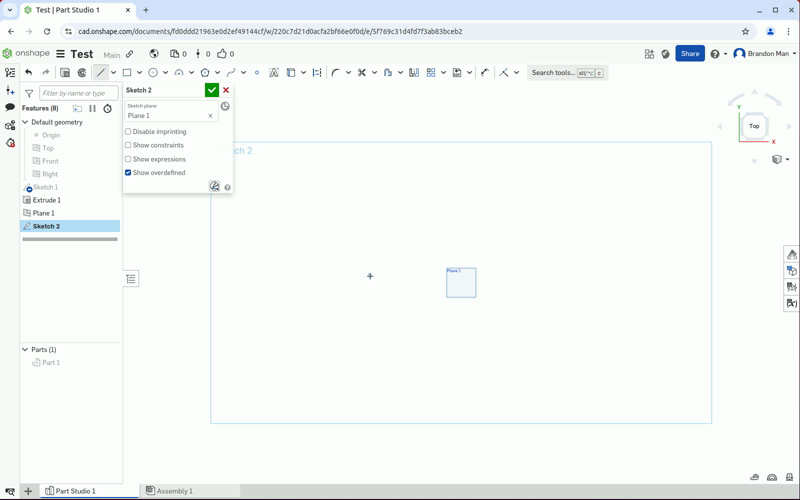
mouse_move(400, 275)
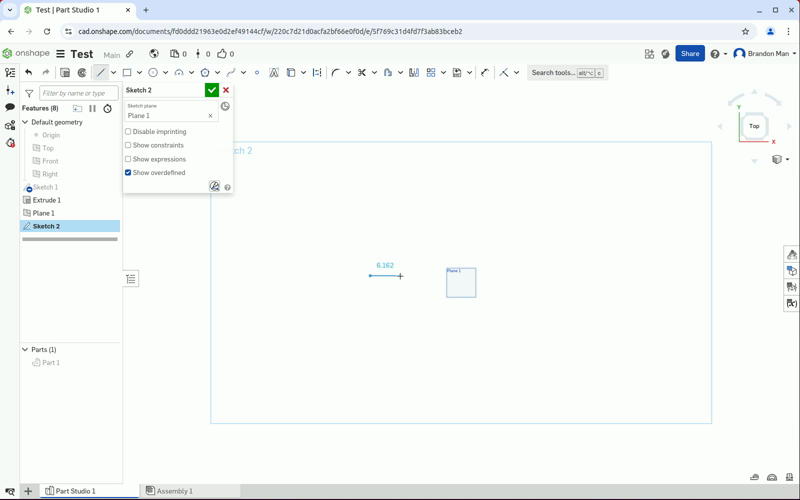
mouse_move(392, 275)
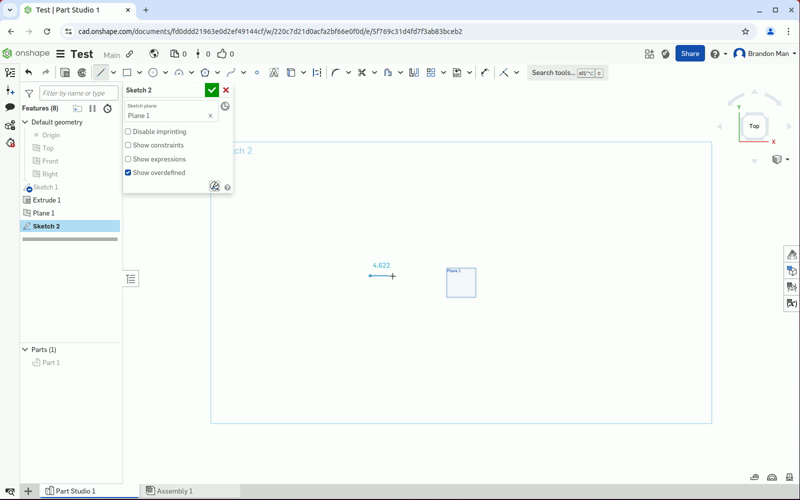
click(392, 275)
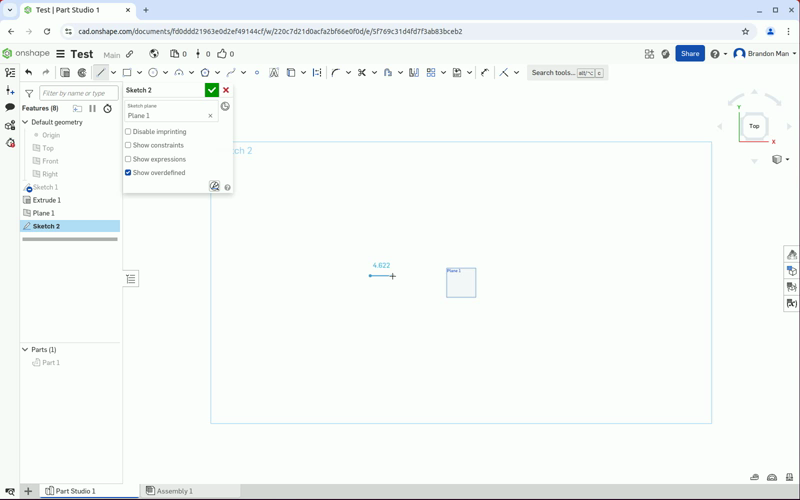
key_up(shift)
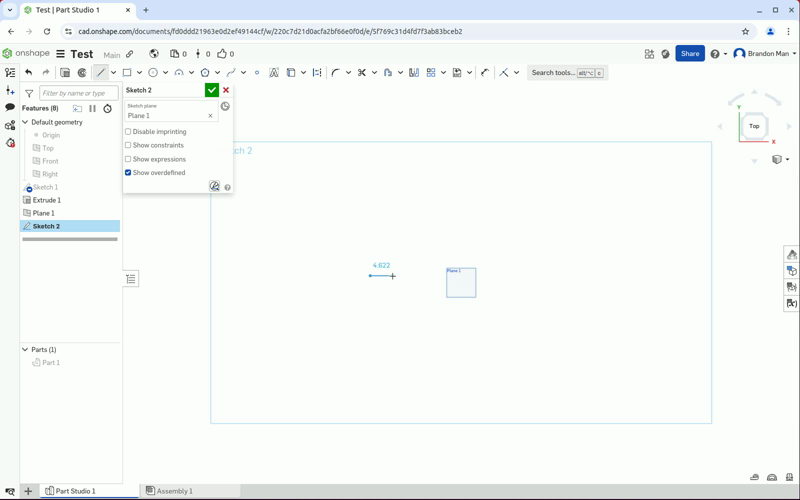
key_down(shift)
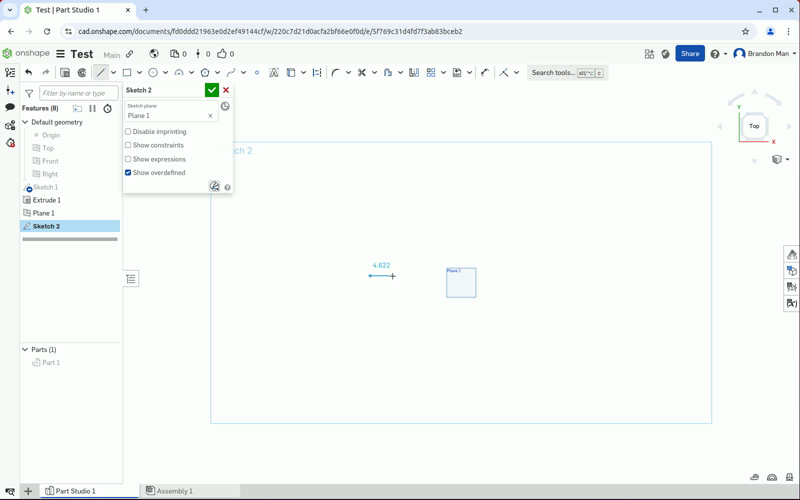
mouse_move(392, 197)
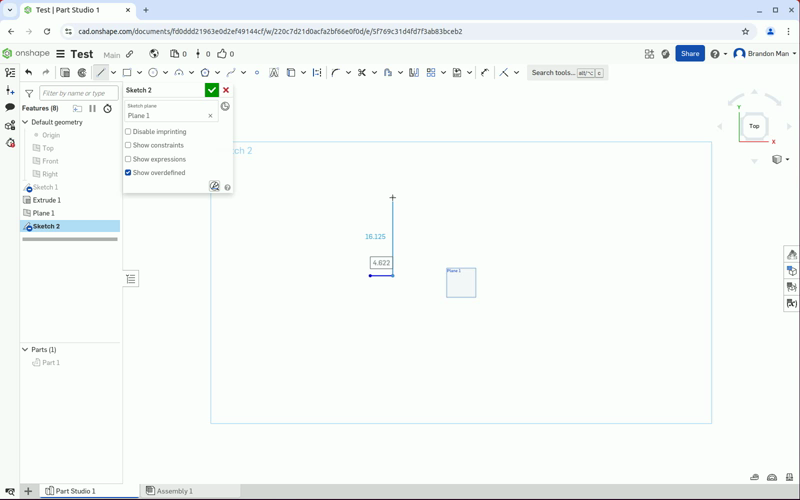
click(392, 197)
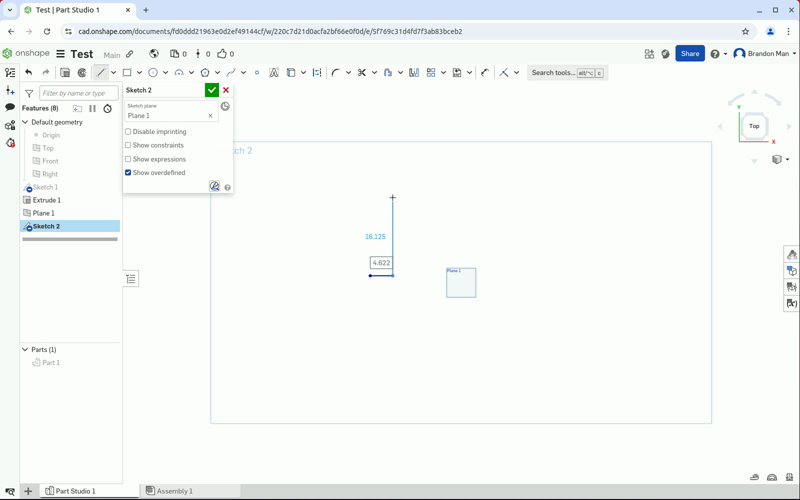
key_up(shift)
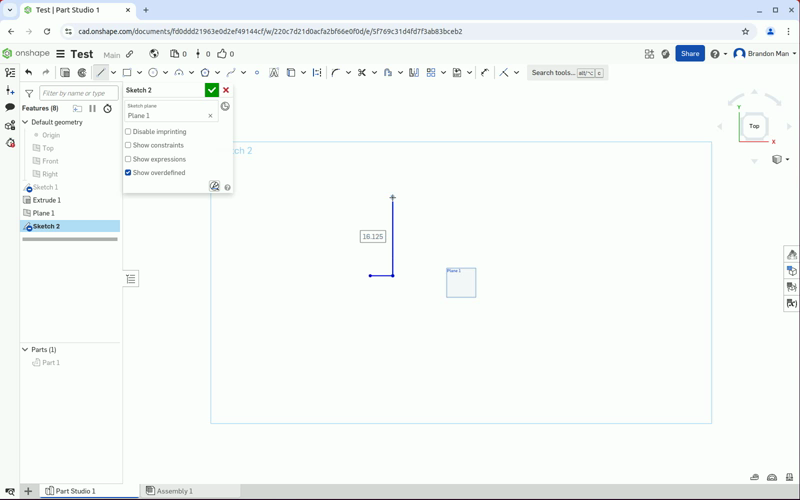
key_down(shift)
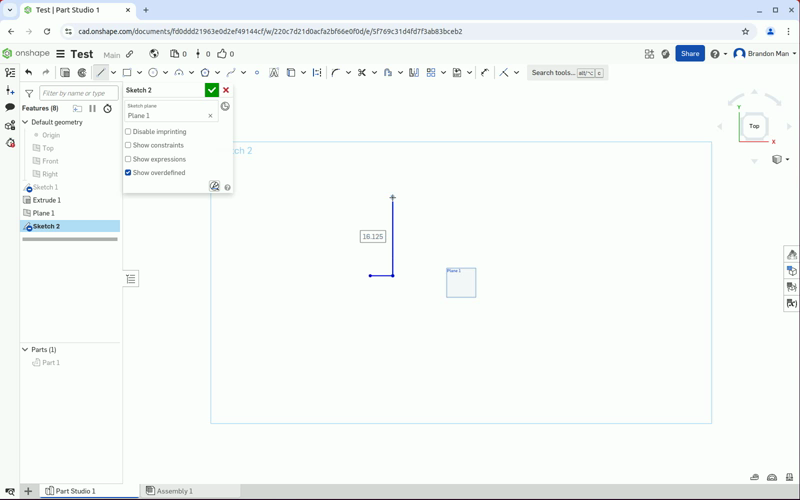
mouse_move(422, 197)
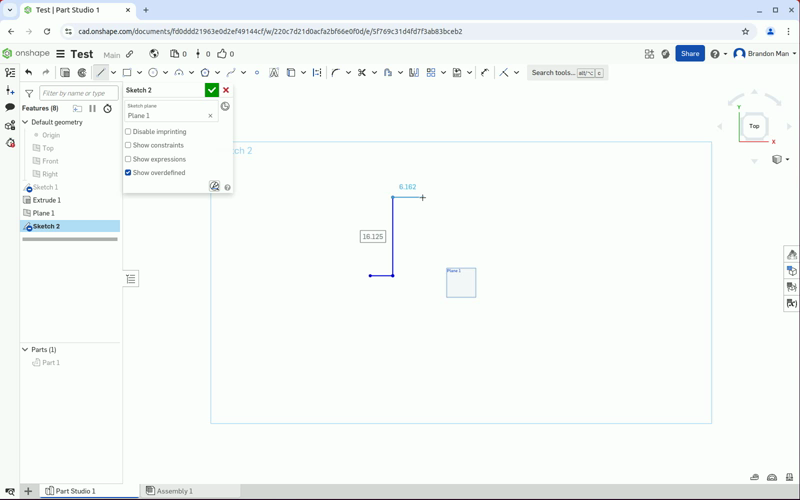
mouse_move(370, 197)
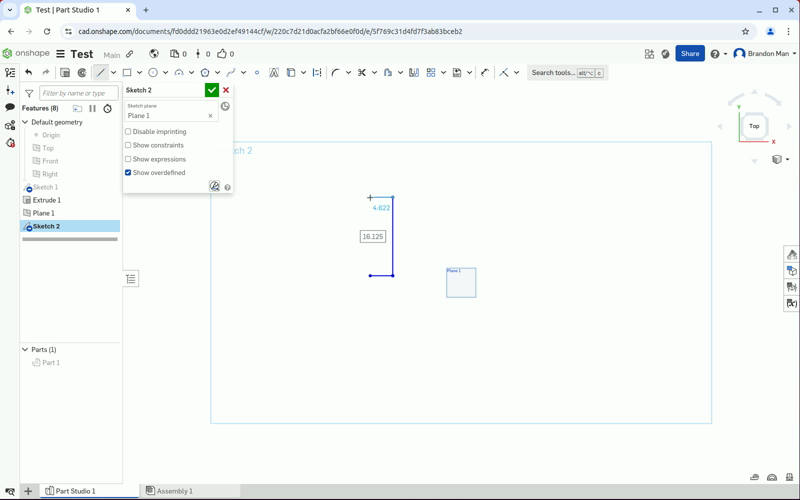
click(370, 197)
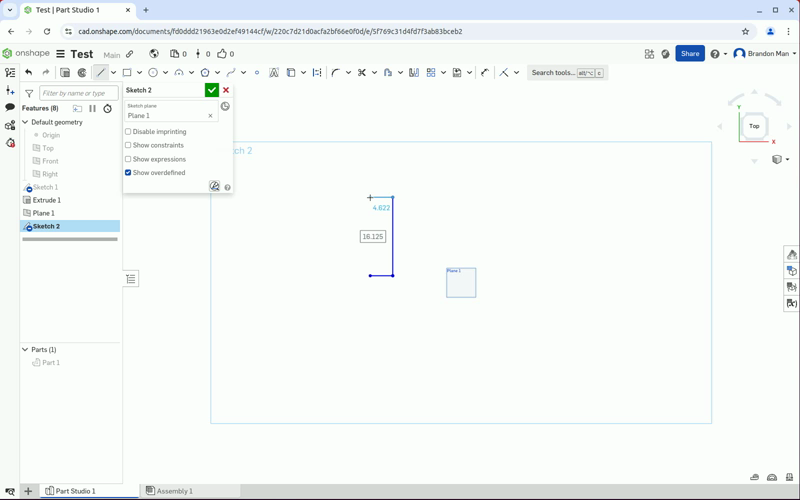
key_up(shift)
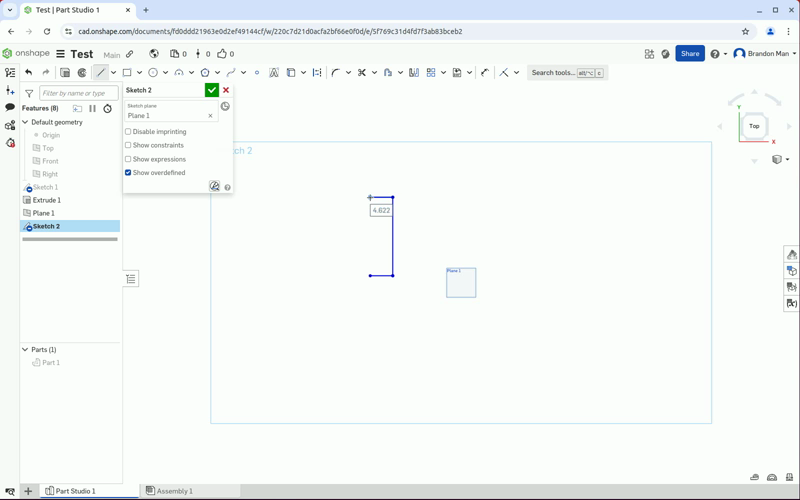
key_down(shift)
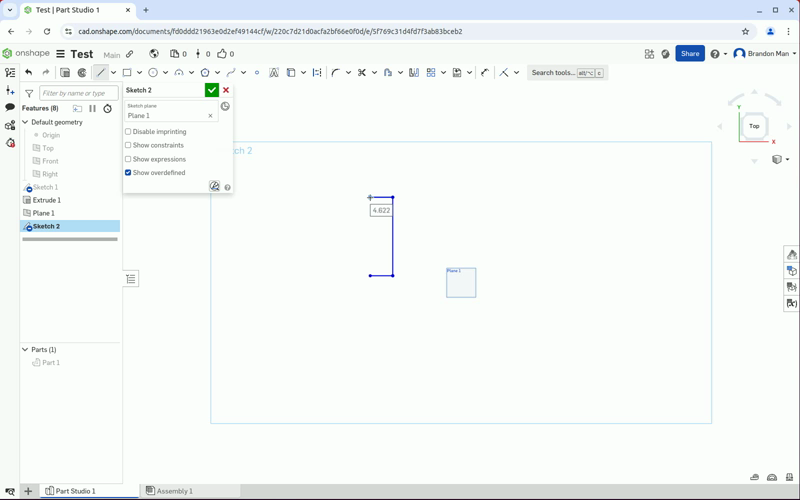
mouse_move(370, 275)
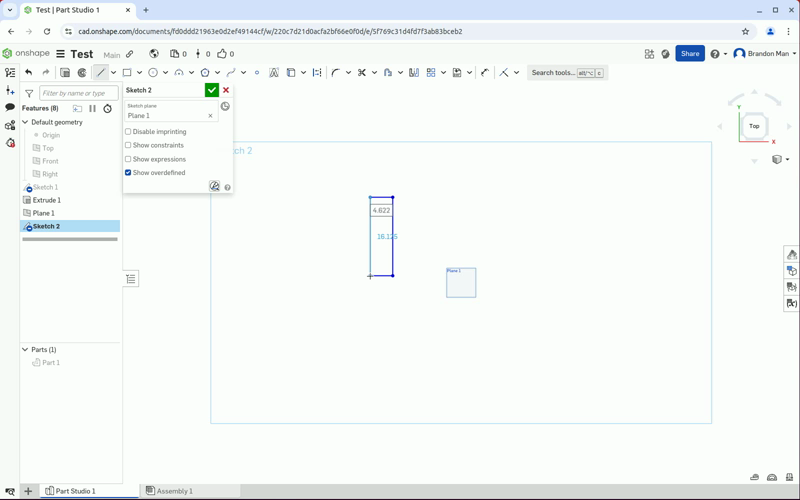
key_up(shift)
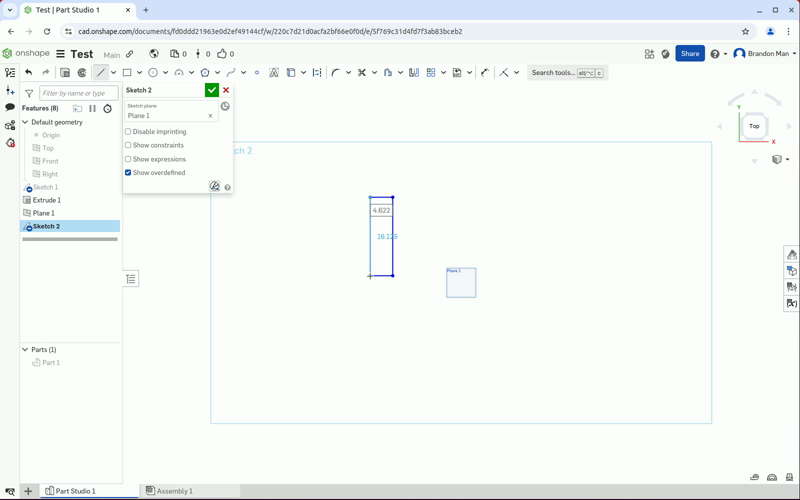
click(370, 275)
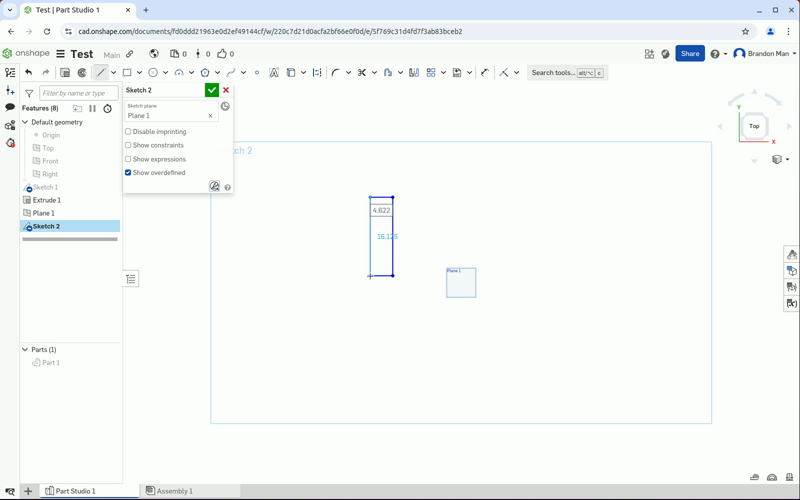
key(esc)
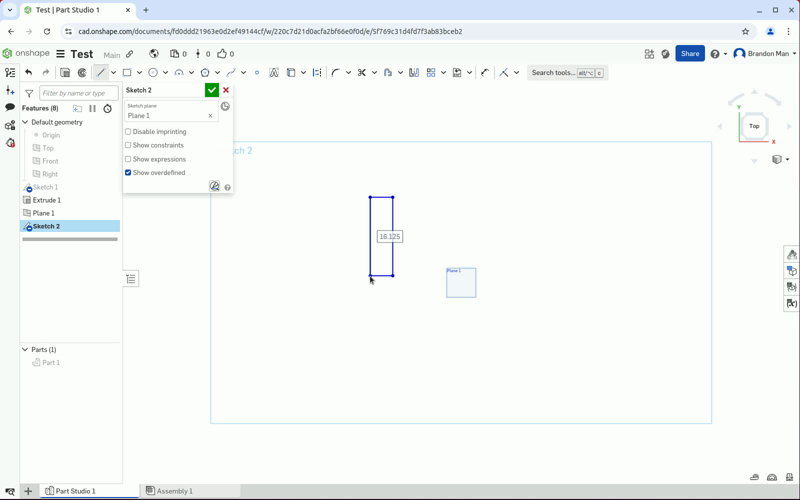
mouse_move(391, 246)
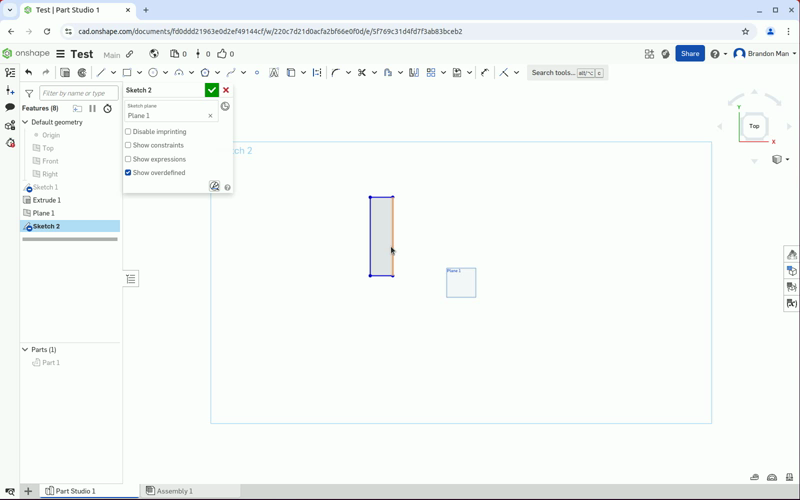
scroll(6)
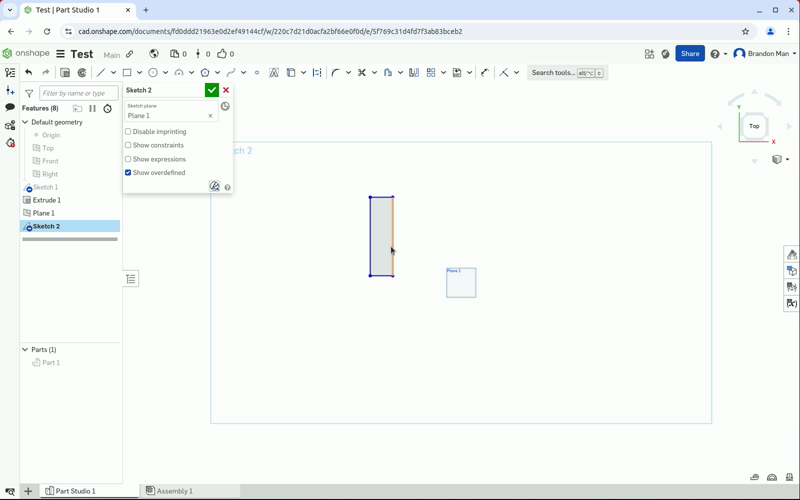
scroll(6)
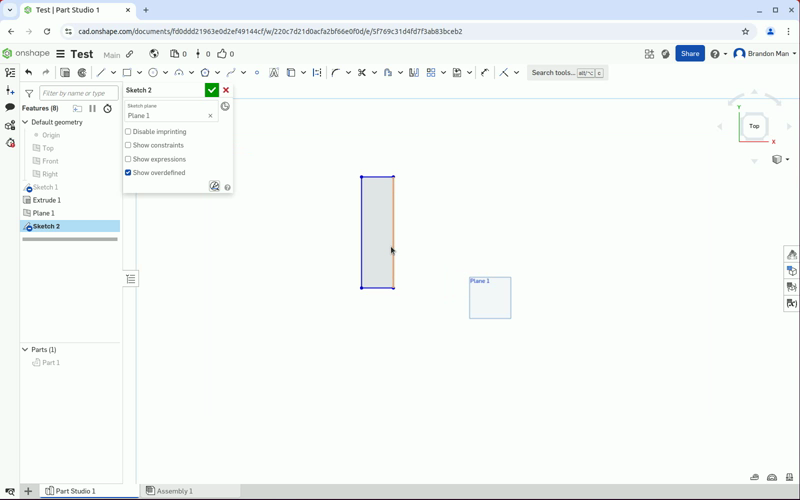
scroll(6)
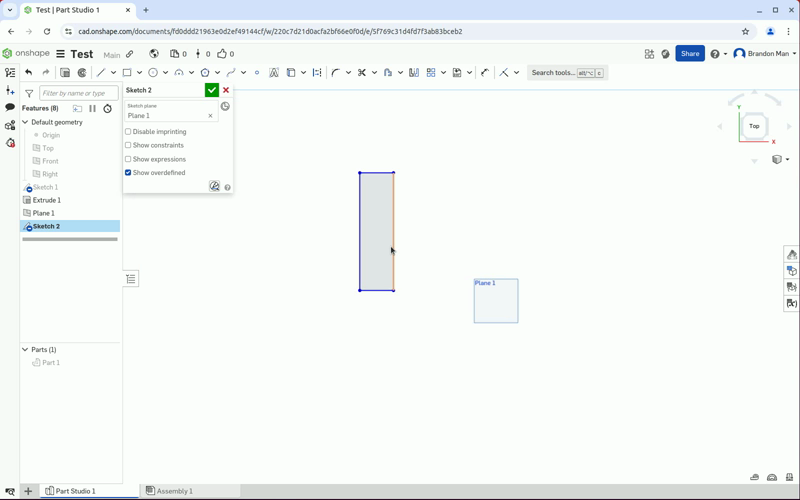
scroll(6)
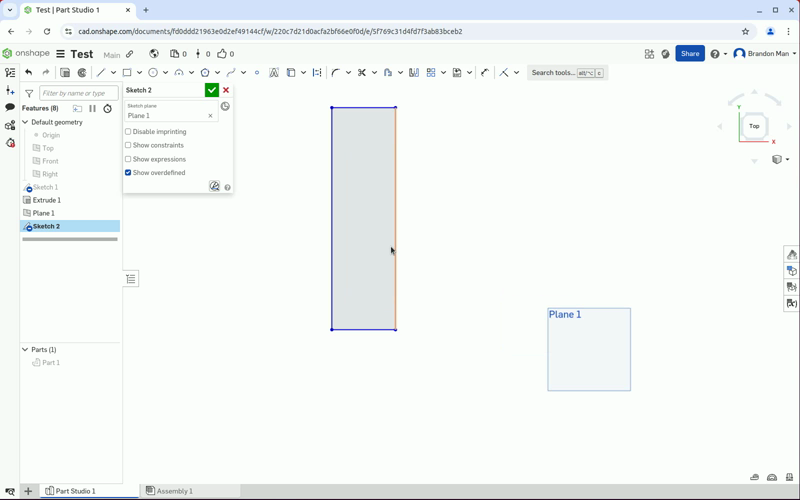
scroll(6)
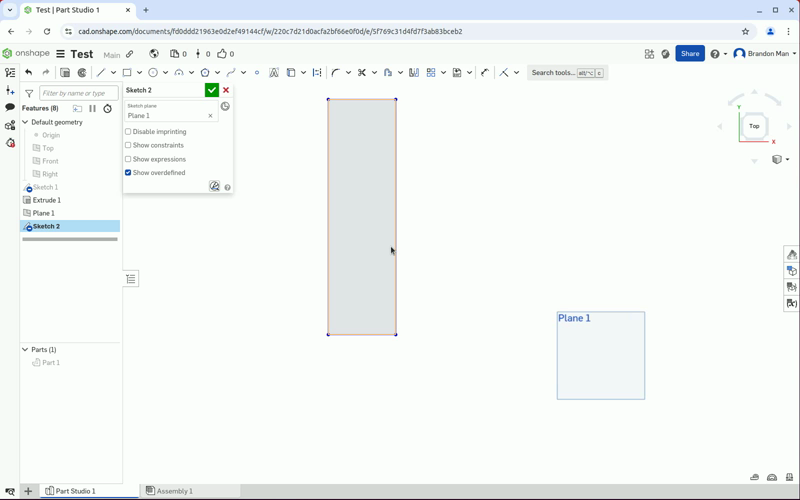
scroll(6)
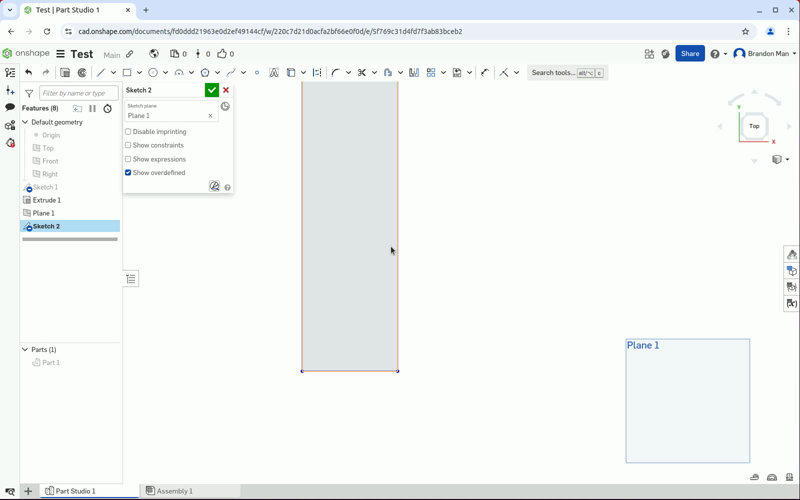
scroll(6)
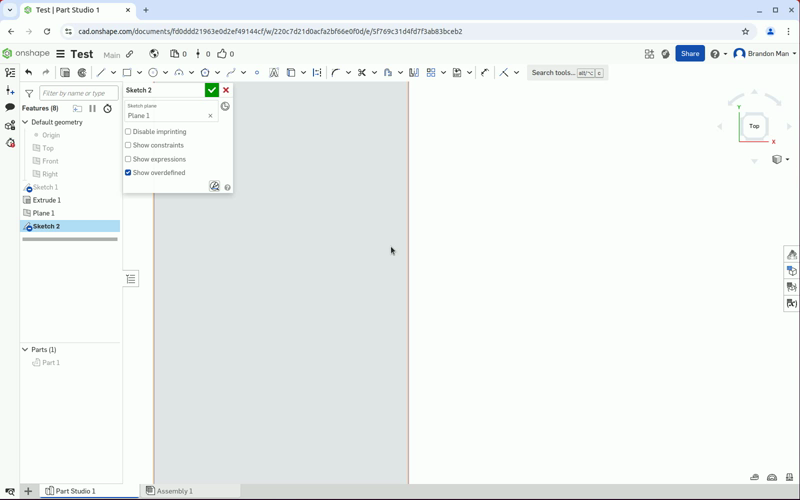
click(391, 246)
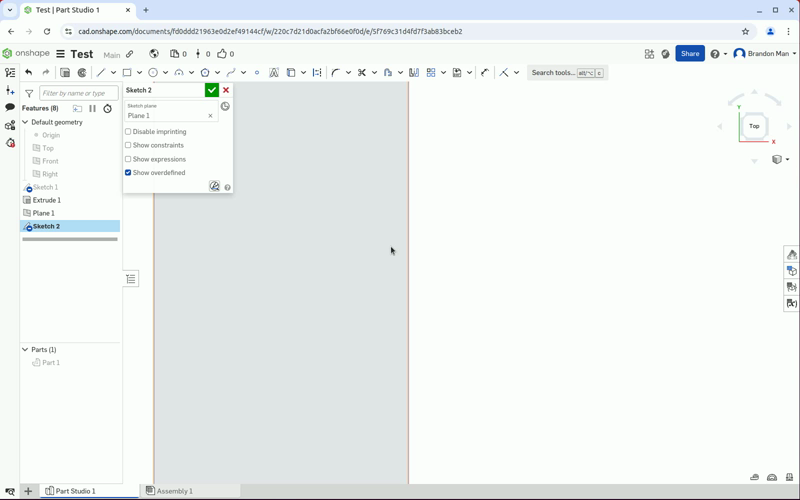
scroll(-6)
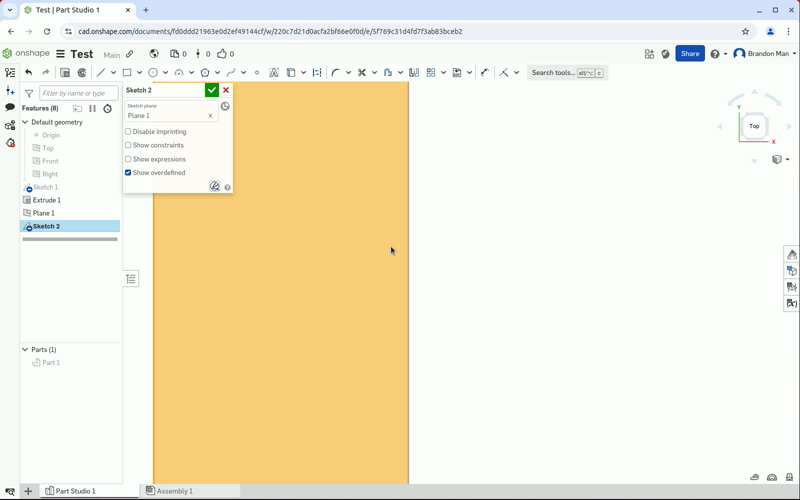
scroll(-6)
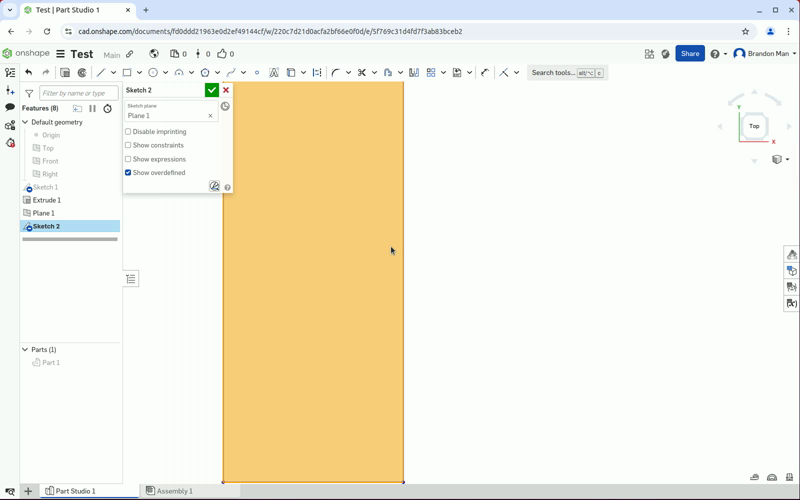
scroll(-6)
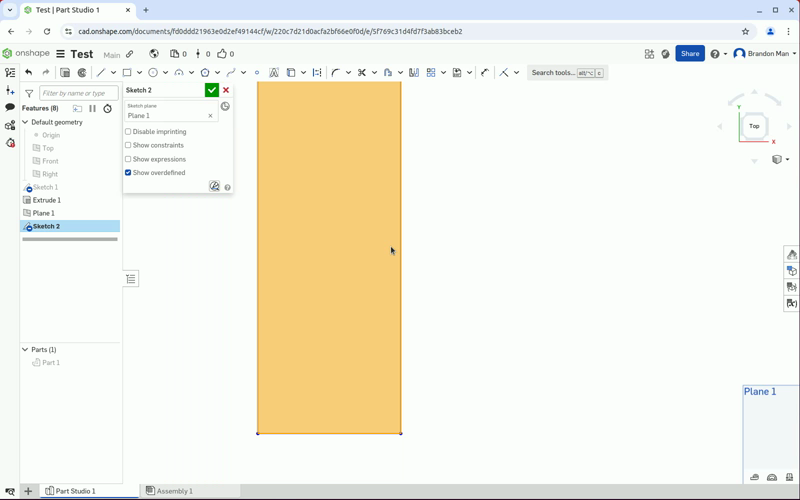
scroll(-6)
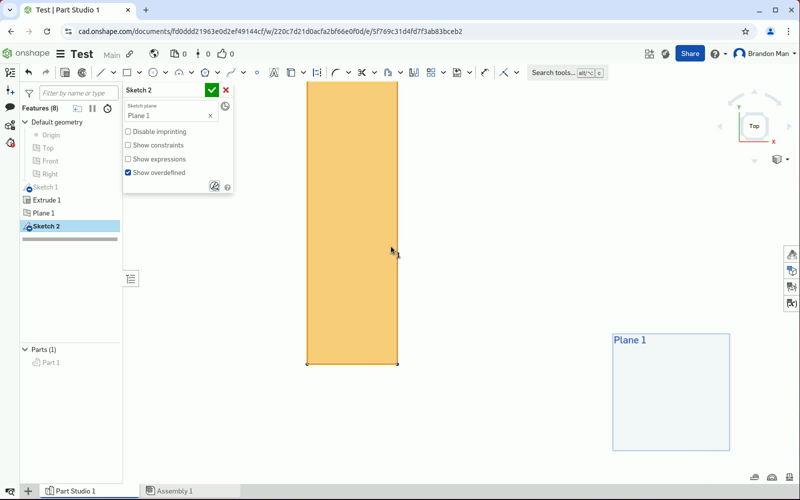
scroll(-6)
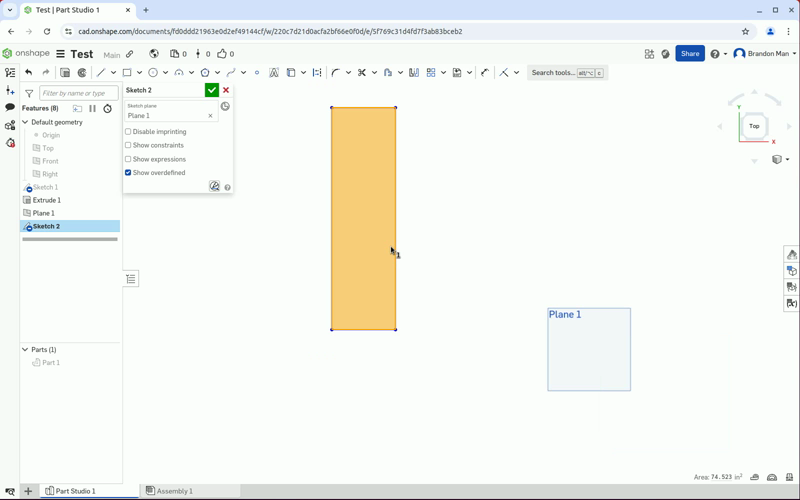
scroll(-6)
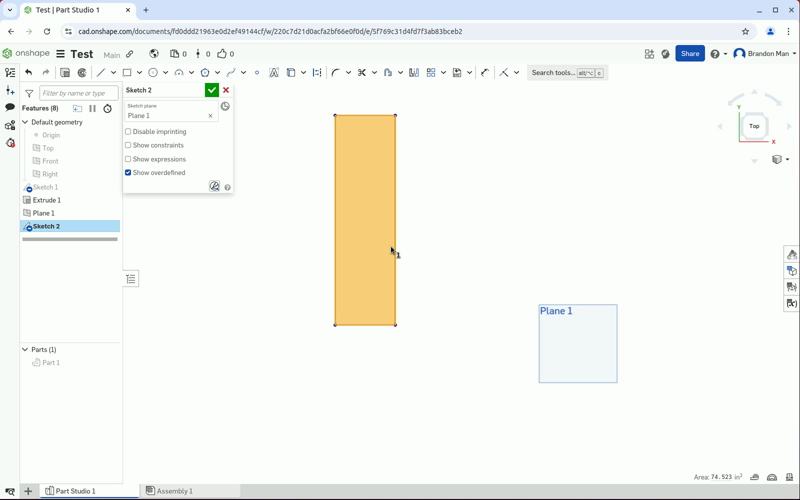
scroll(-6)
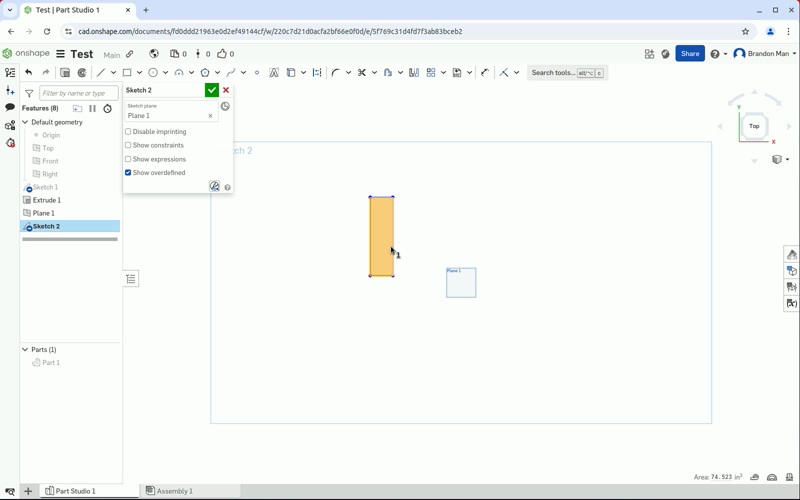
mouse_move(73, 352)
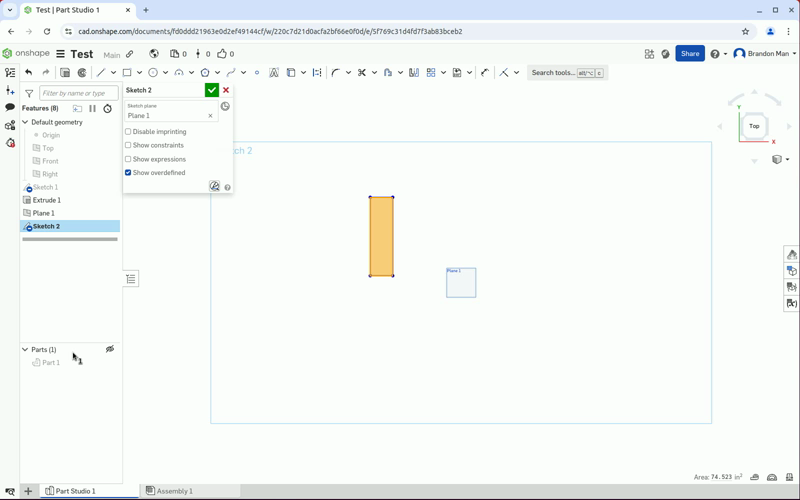
key(shift+y)
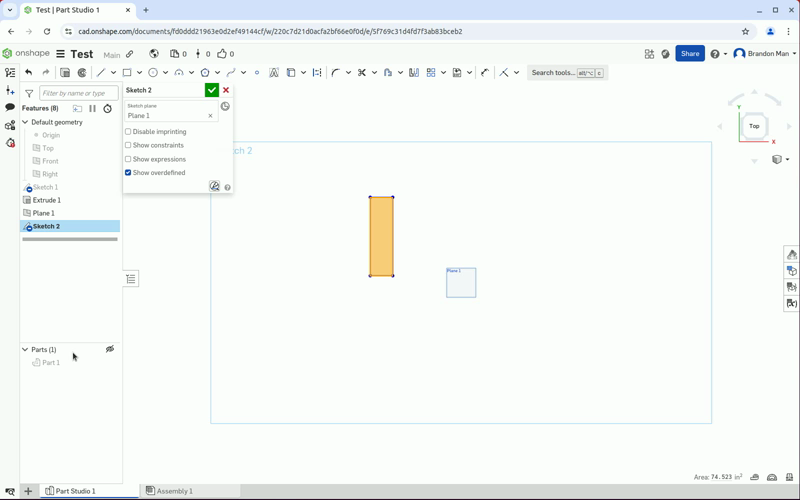
key(shift+e)
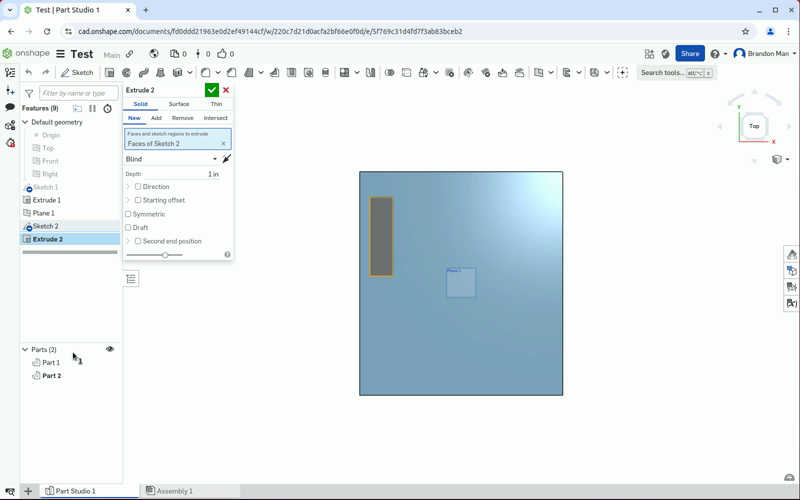
mouse_move(143, 106)
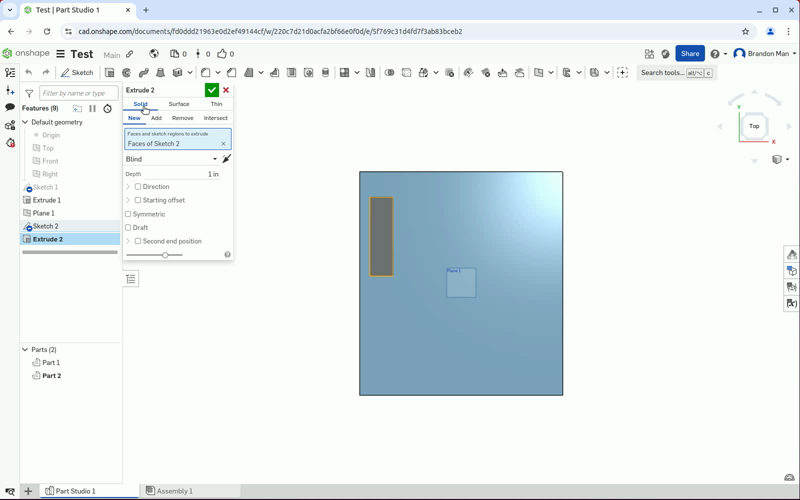
click(143, 106)
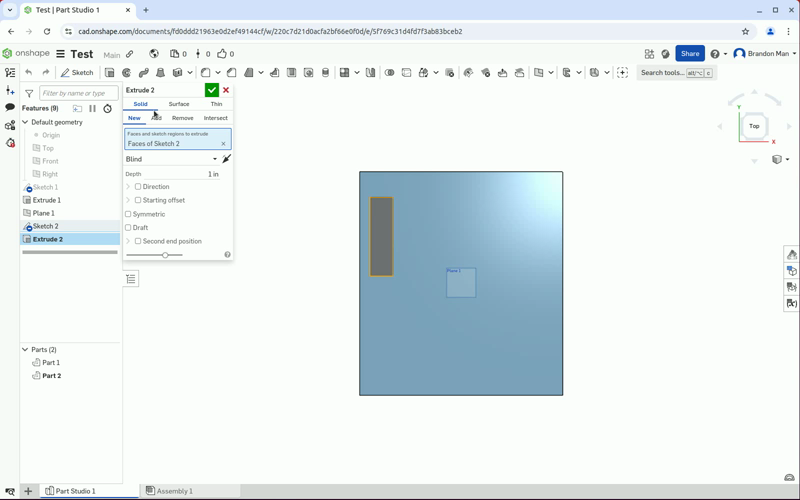
mouse_move(186, 120)
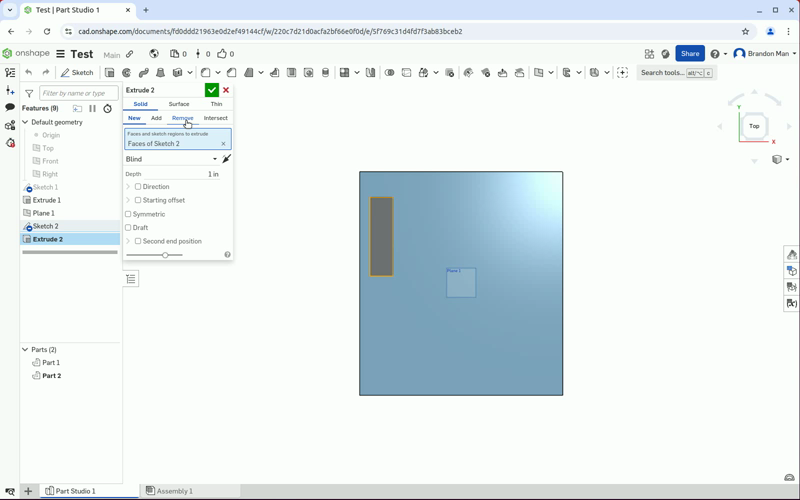
click(186, 120)
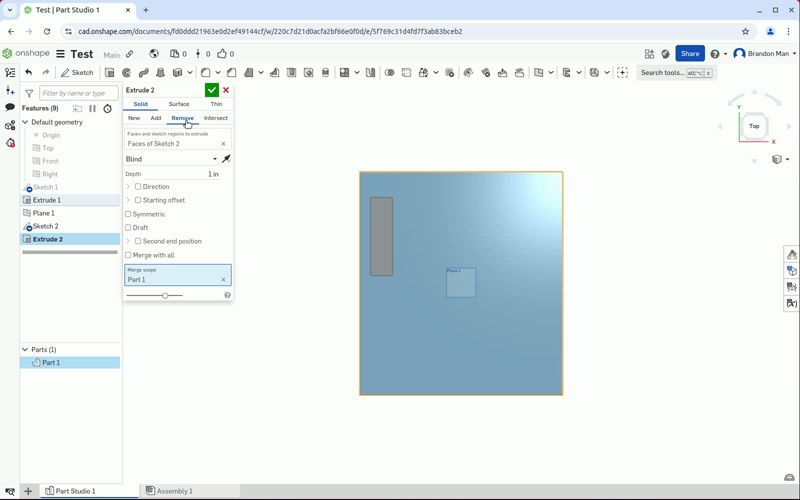
key(tab, 4)
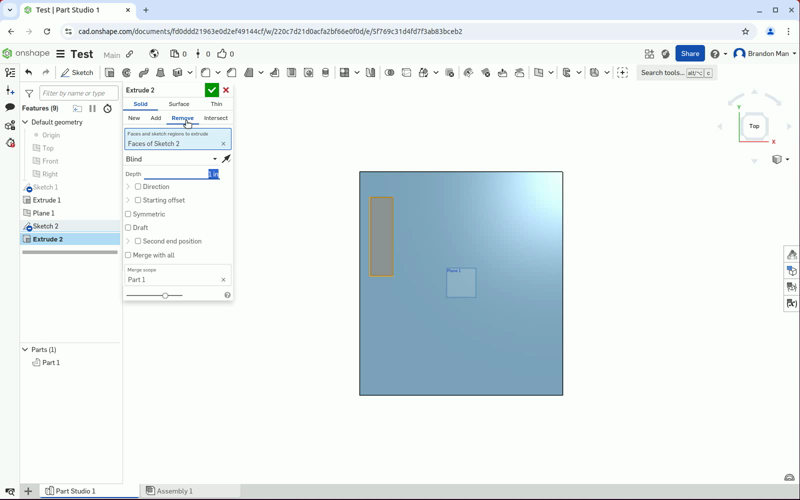
text(4.574)
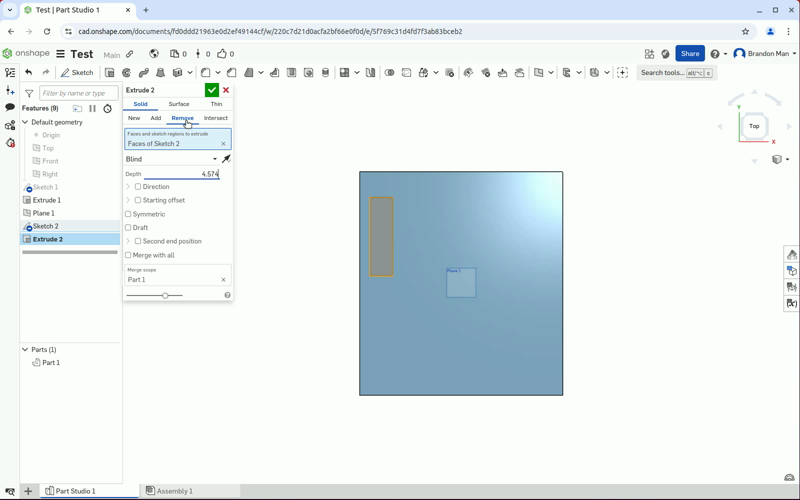
key(tab, 6)
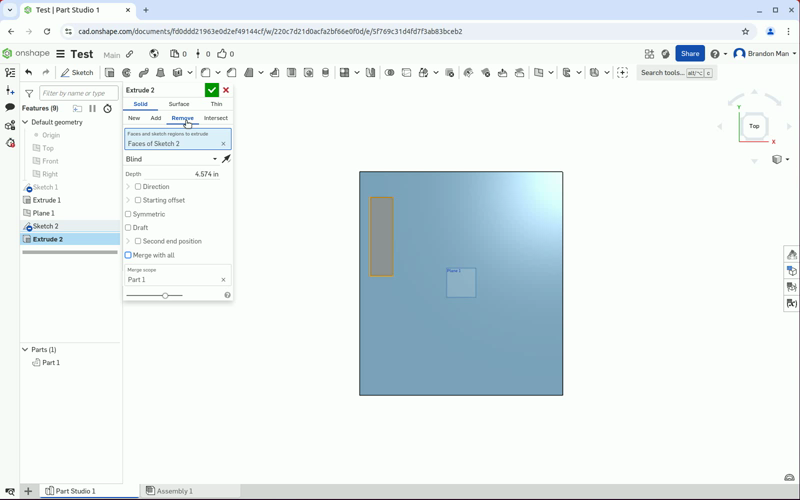
key(space)
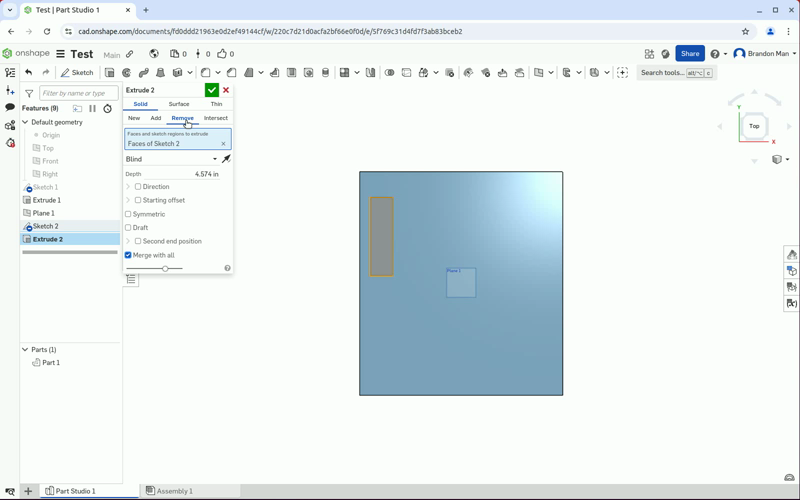
key(enter)
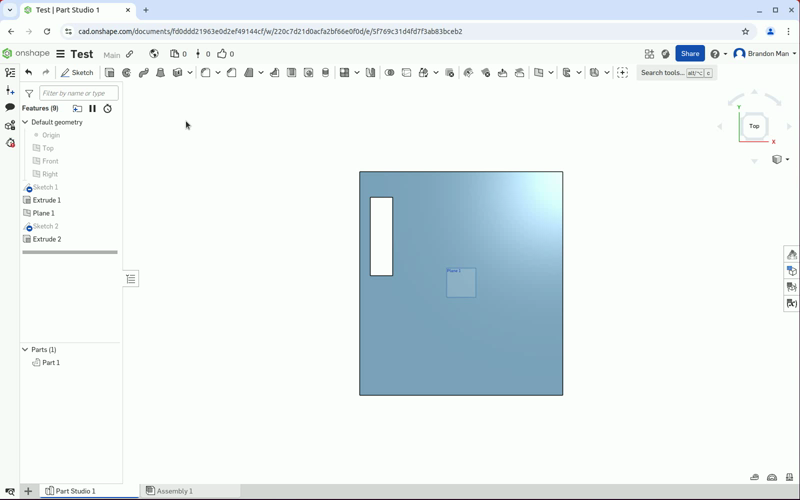
key(shift+h)
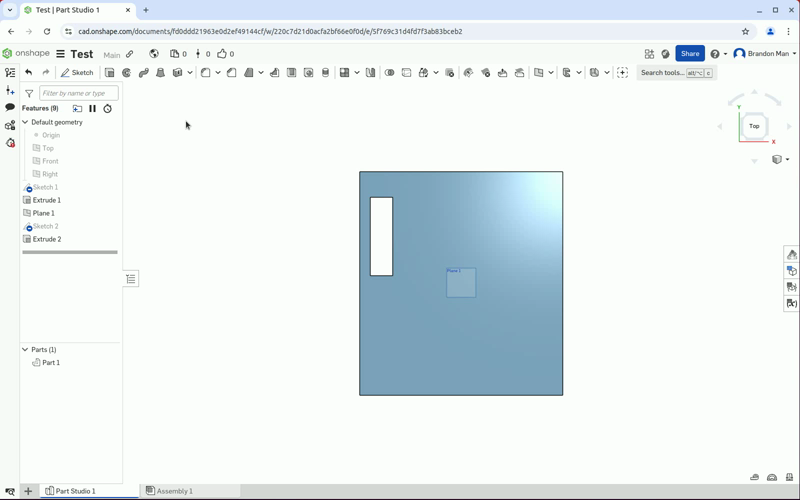
key(shift+h)
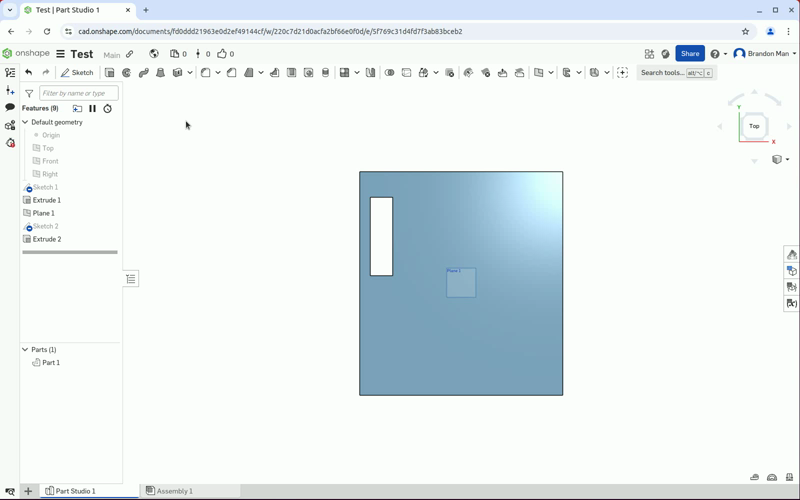
mouse_move(73, 189)
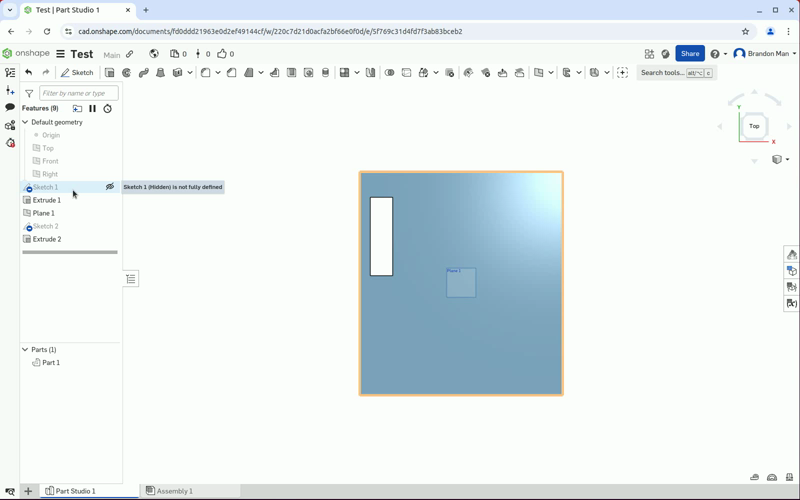
click(73, 189)
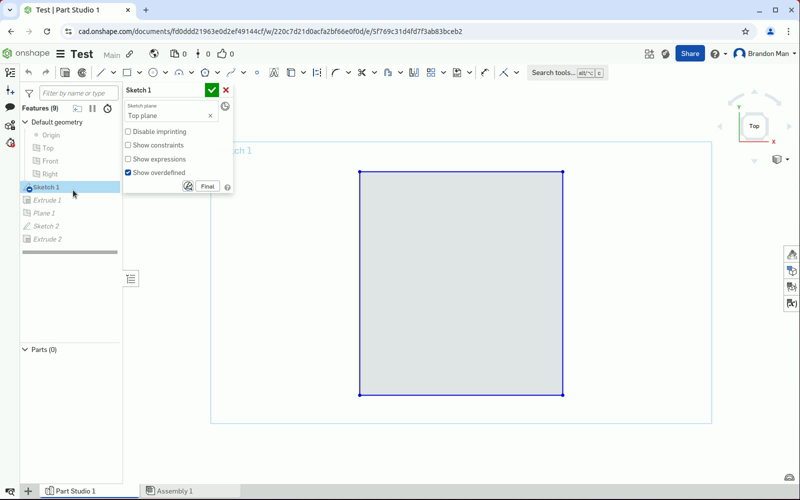
mouse_move(229, 92)
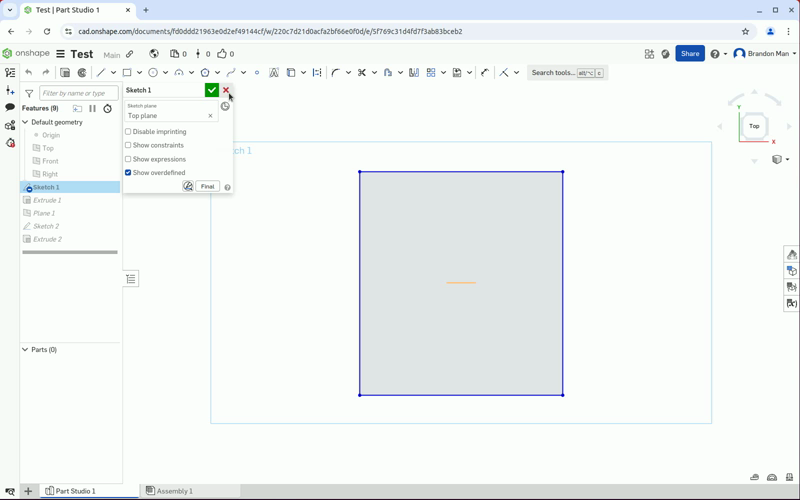
click(229, 92)
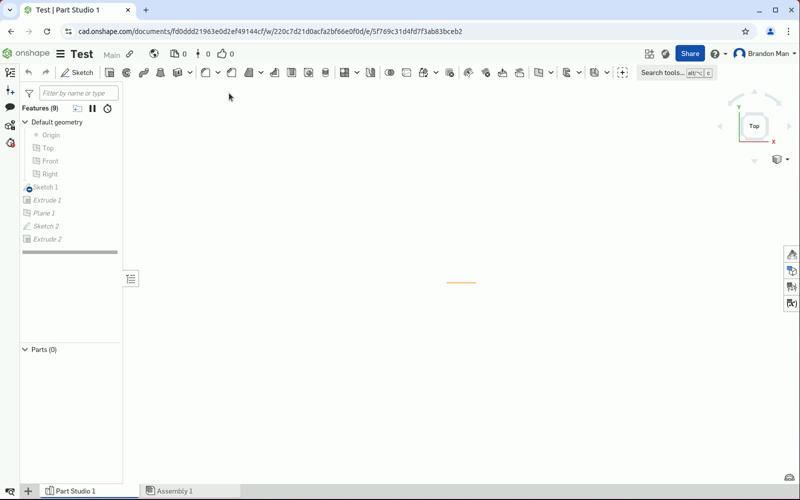
key(shift+s)
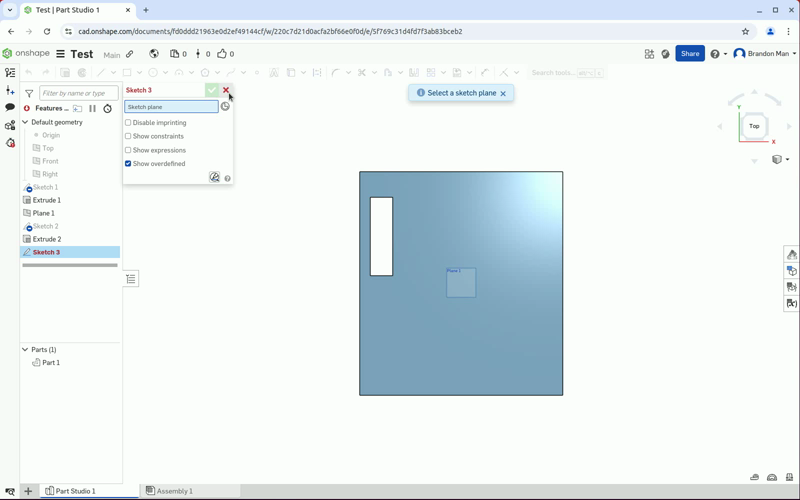
mouse_move(73, 215)
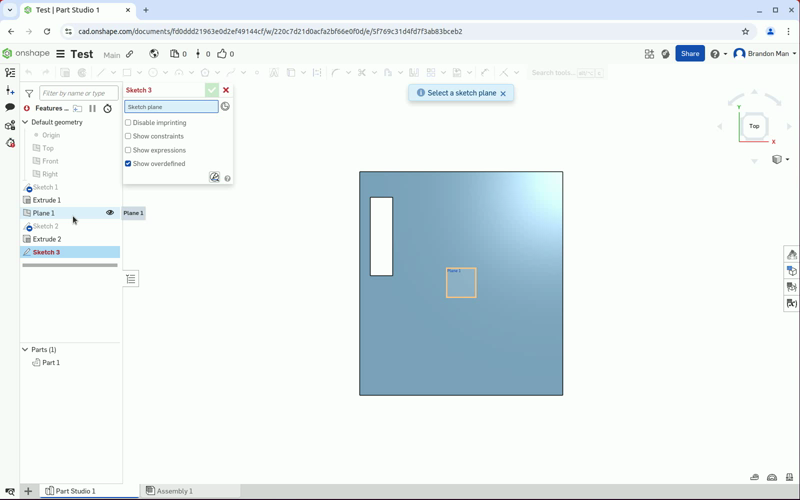
click(73, 215)
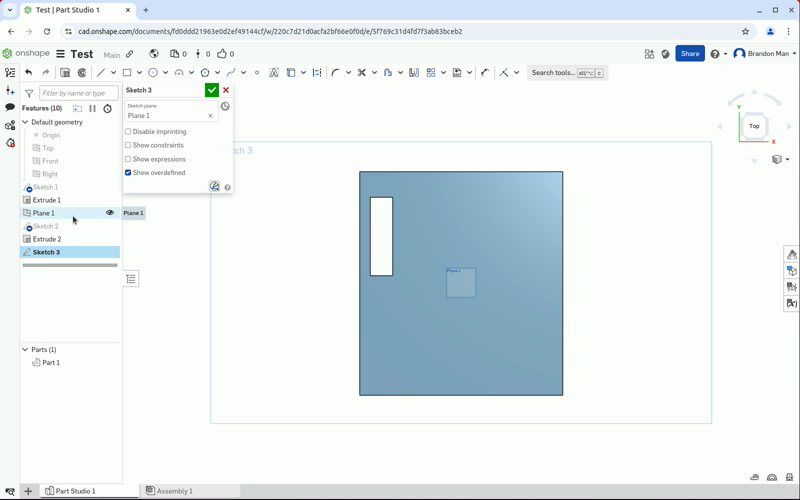
mouse_move(73, 352)
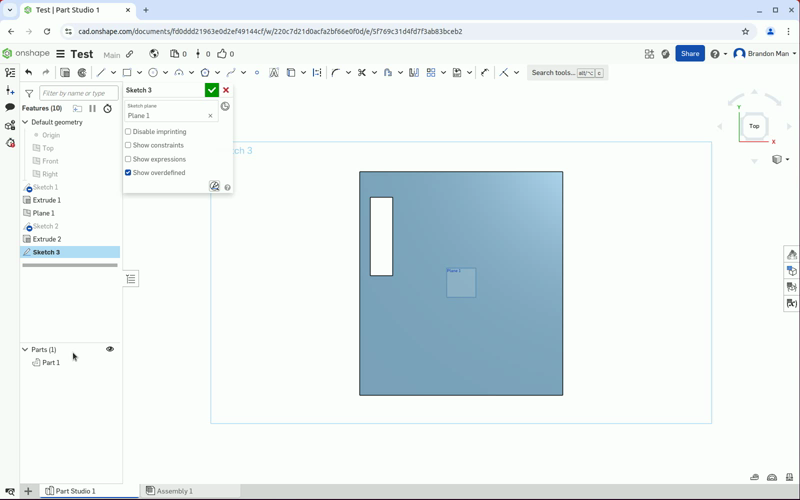
key(y)
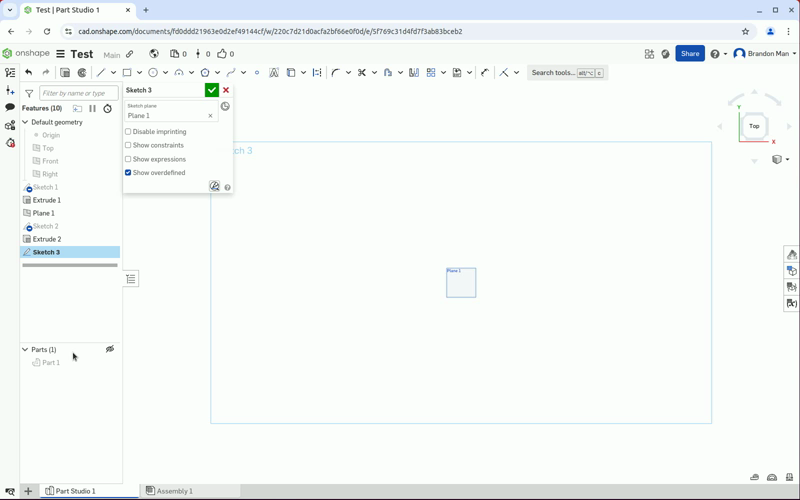
key(l)
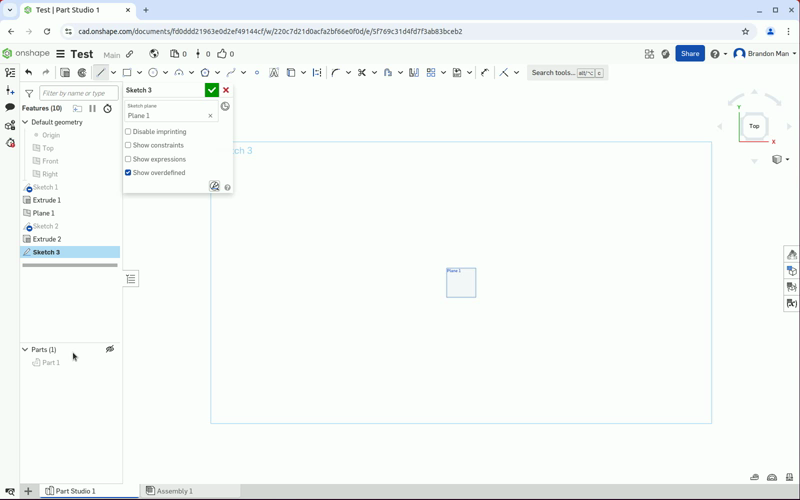
key_down(shift)
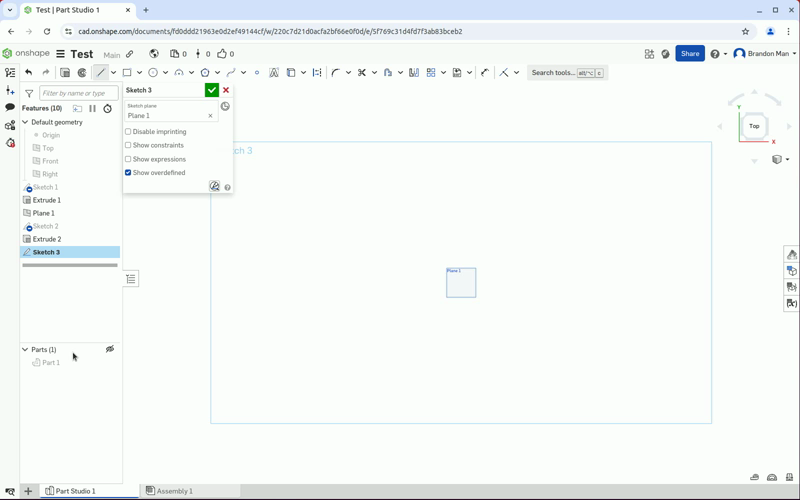
mouse_move(528, 275)
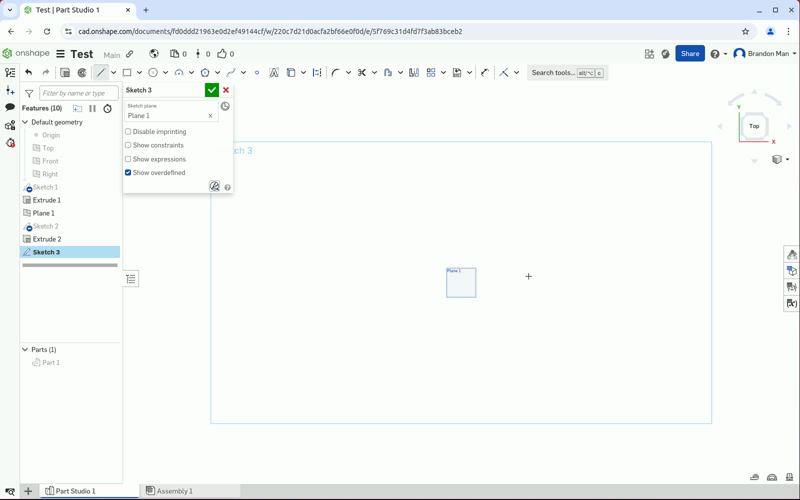
click(528, 275)
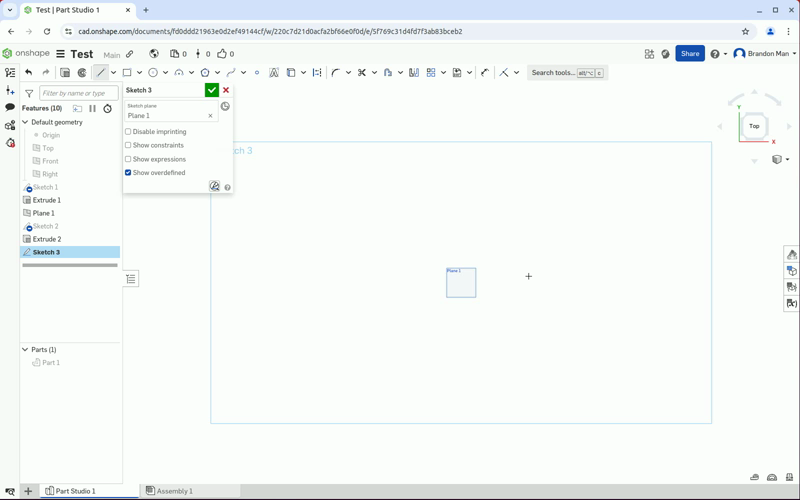
key_up(shift)
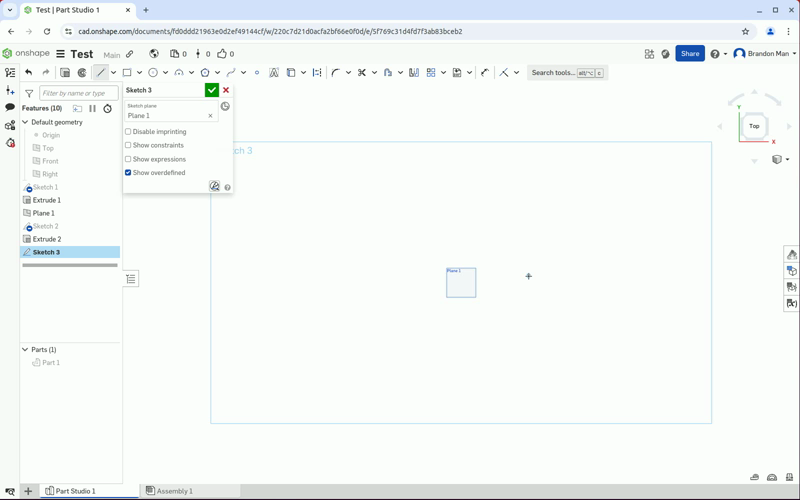
key_down(shift)
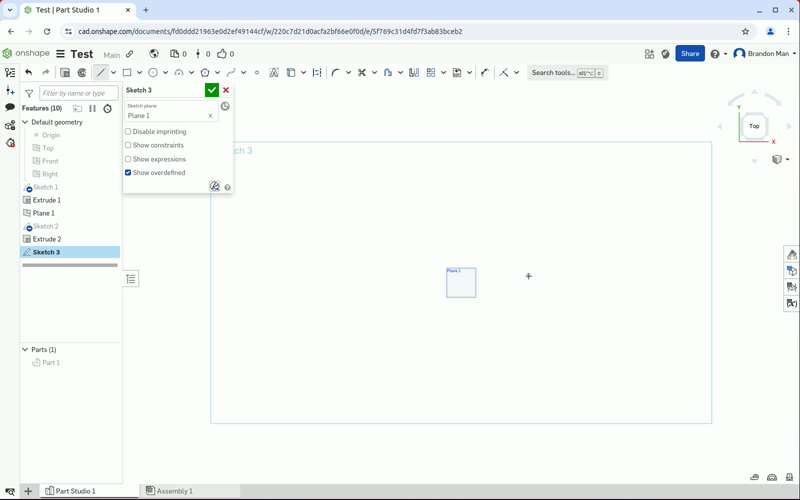
mouse_move(558, 275)
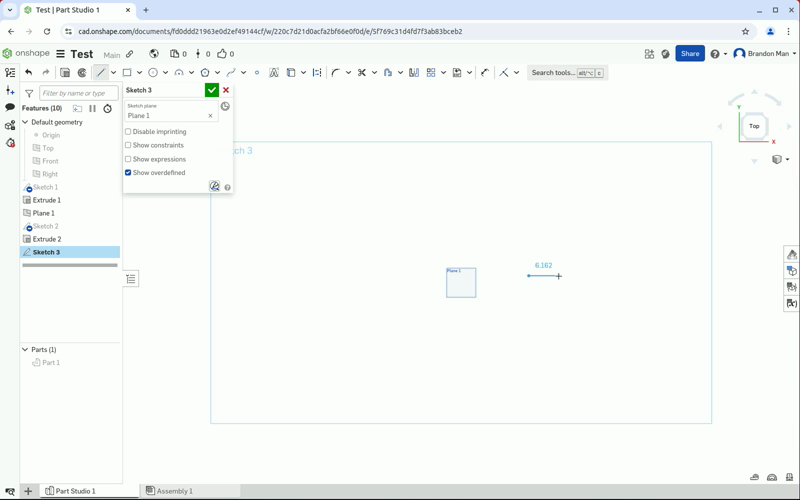
mouse_move(551, 275)
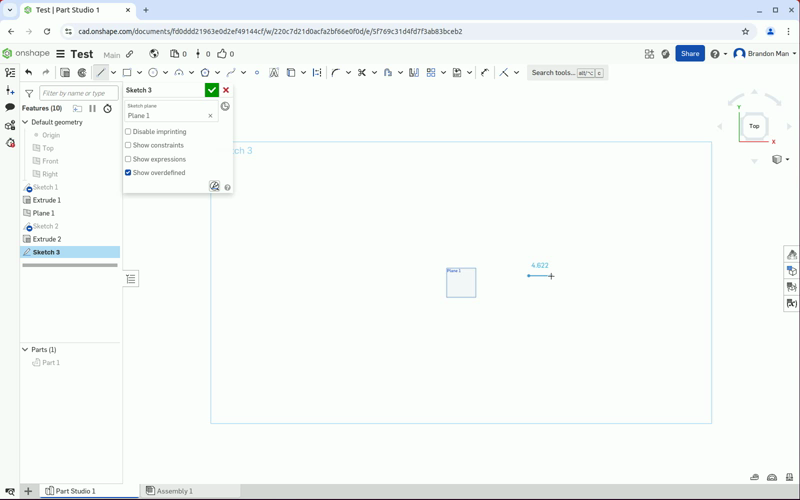
click(551, 275)
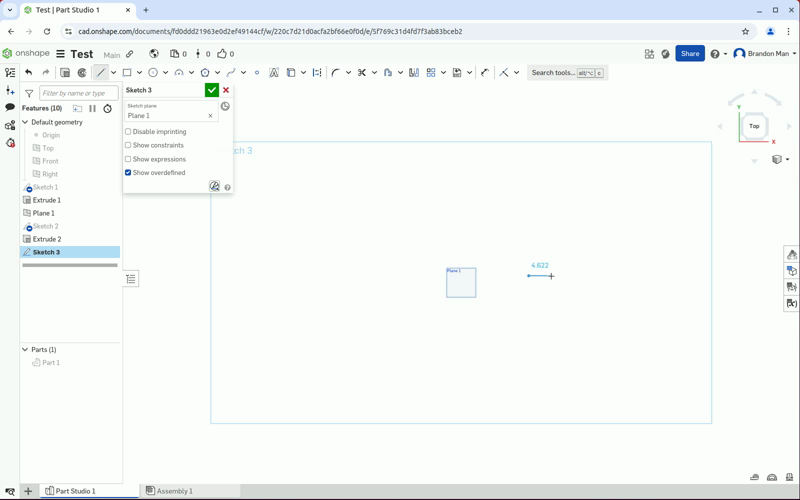
key_up(shift)
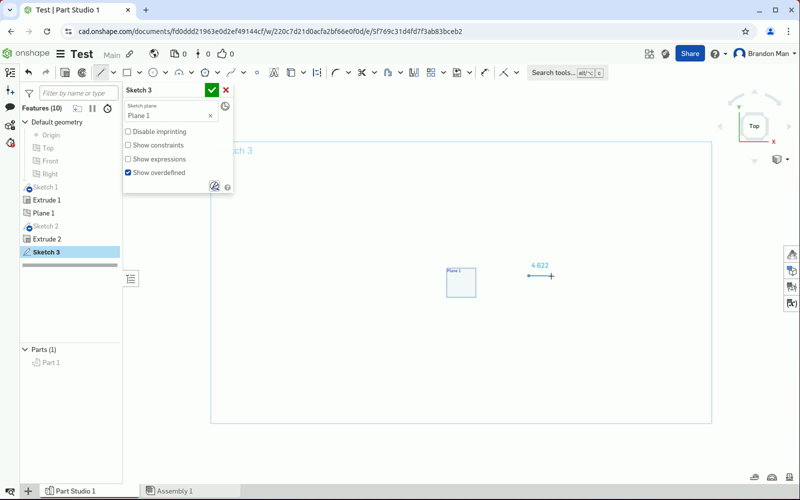
key_down(shift)
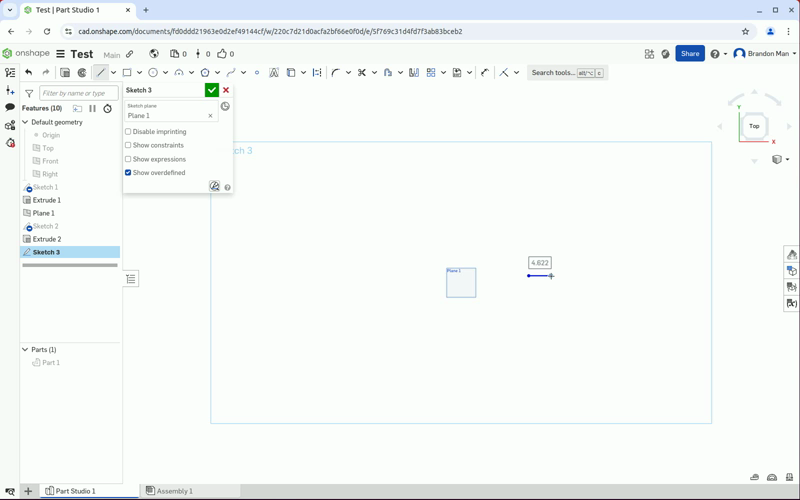
mouse_move(551, 197)
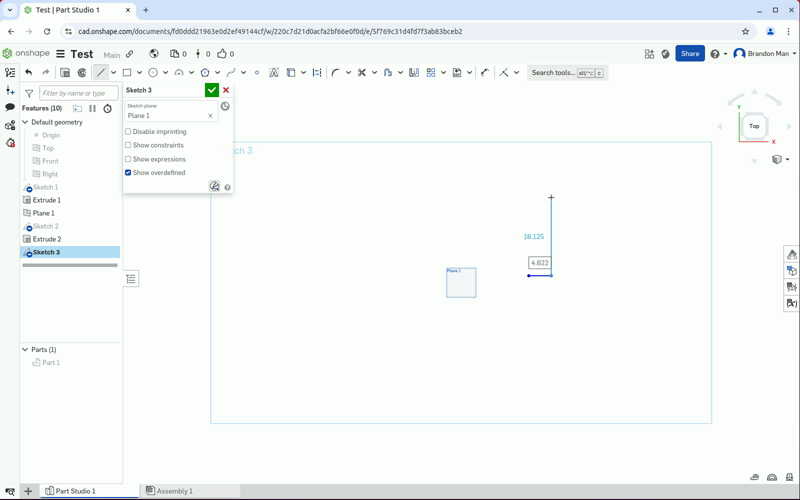
click(551, 197)
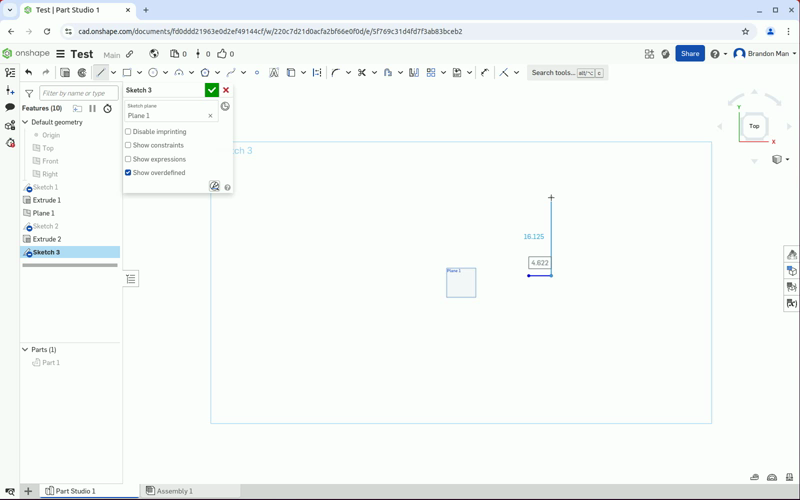
key_up(shift)
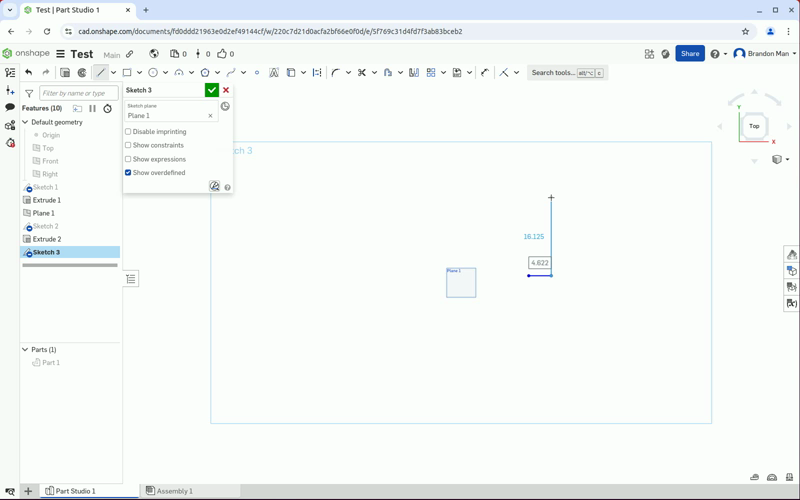
key_down(shift)
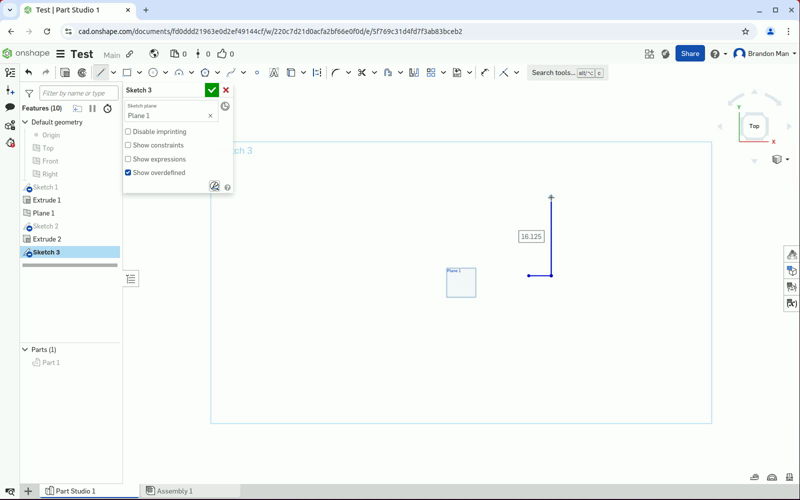
mouse_move(581, 197)
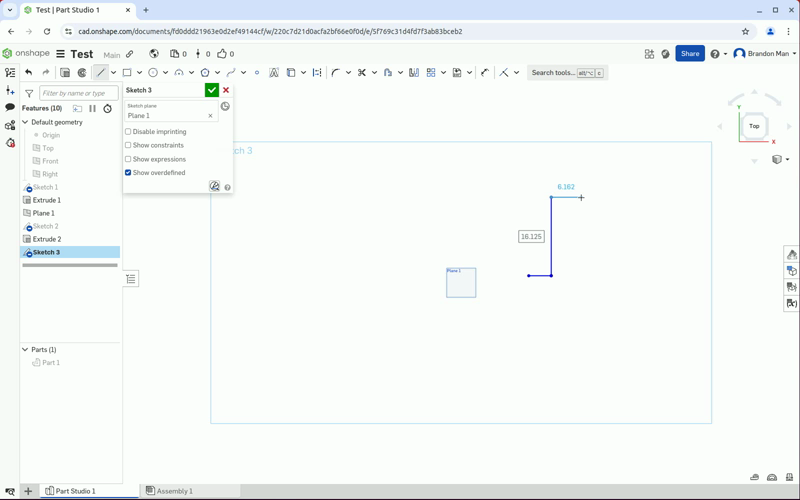
mouse_move(528, 197)
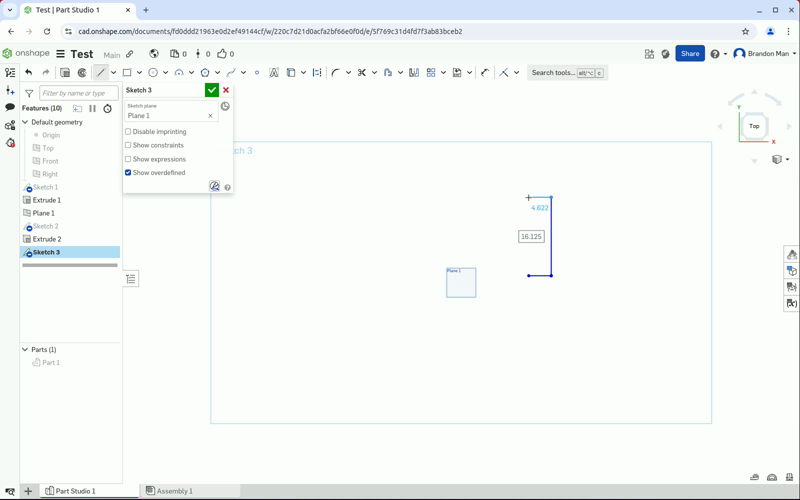
click(528, 197)
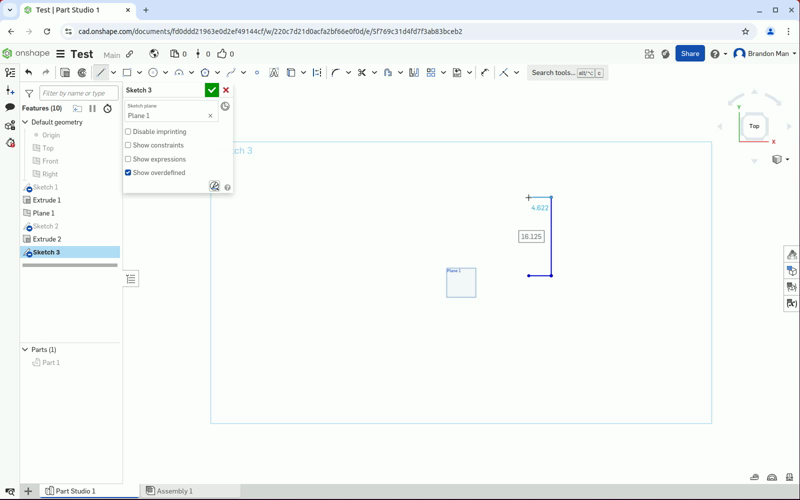
key_up(shift)
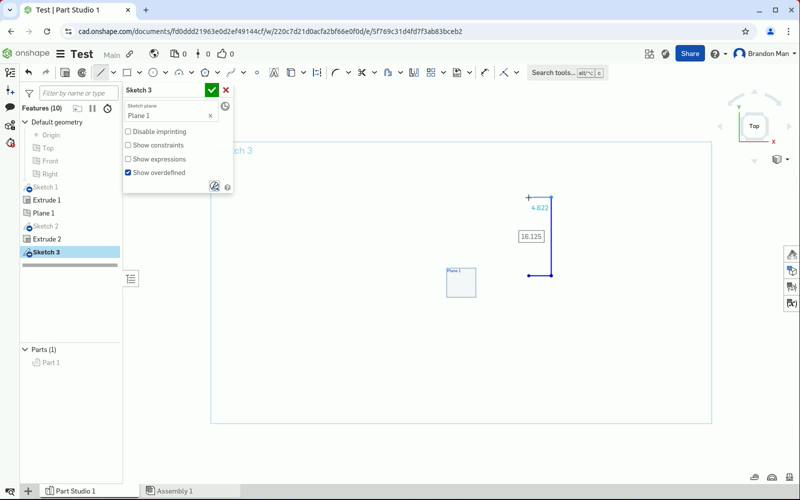
key_down(shift)
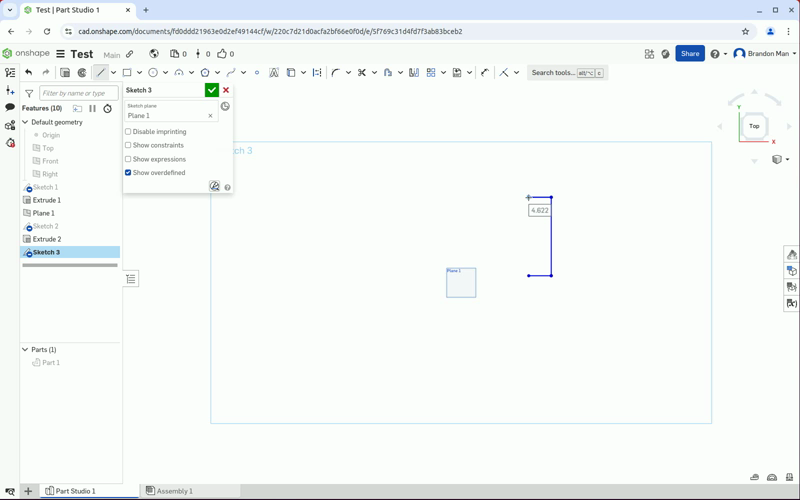
mouse_move(528, 275)
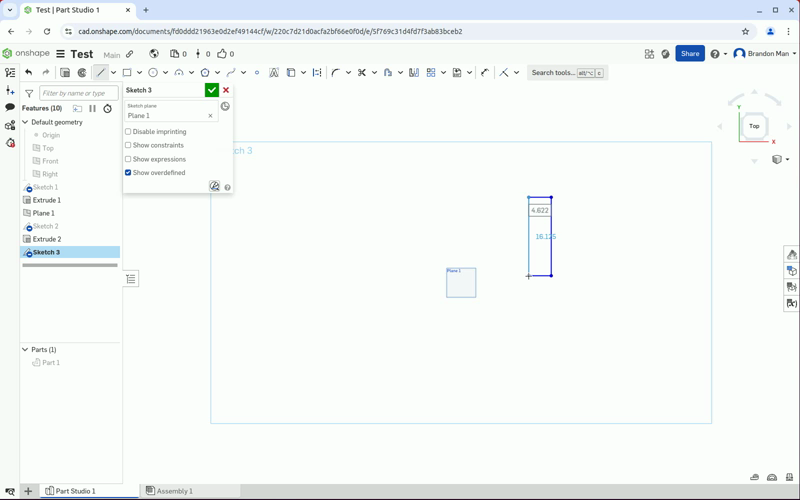
key_up(shift)
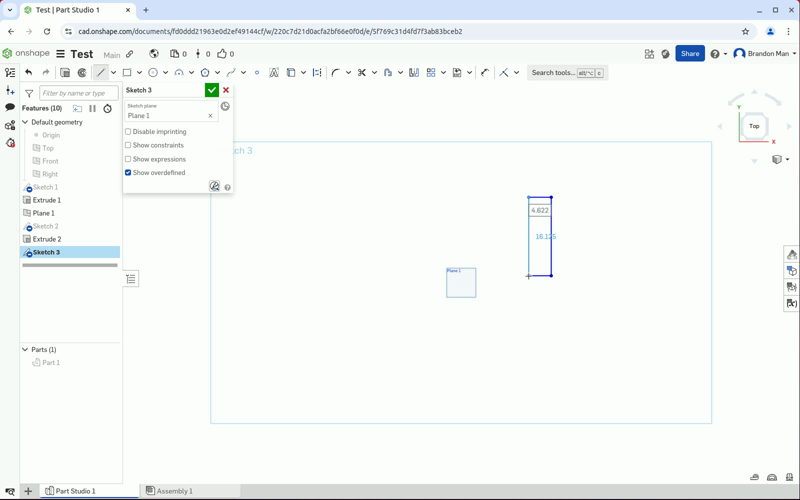
click(528, 275)
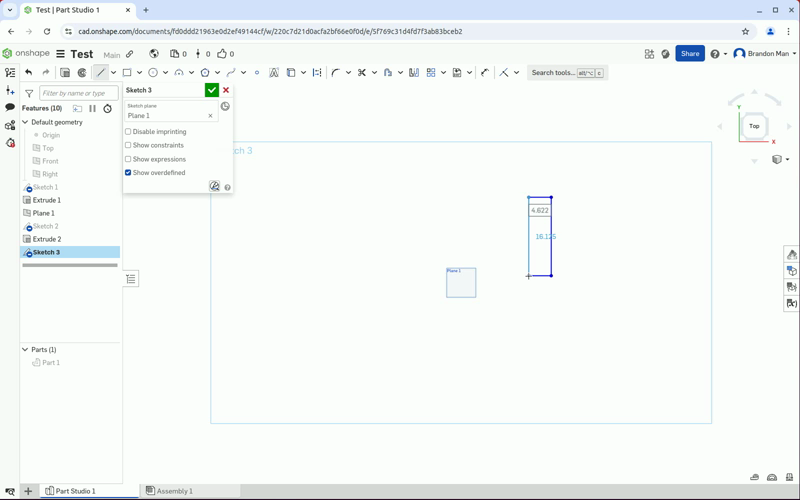
key(esc)
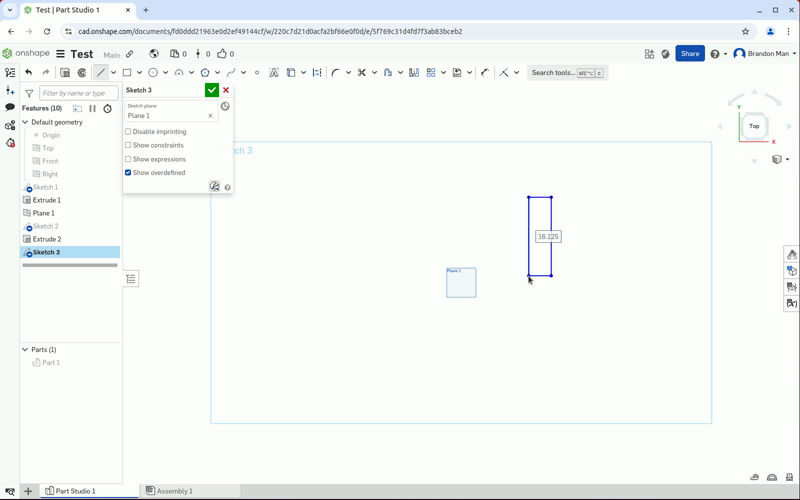
mouse_move(546, 209)
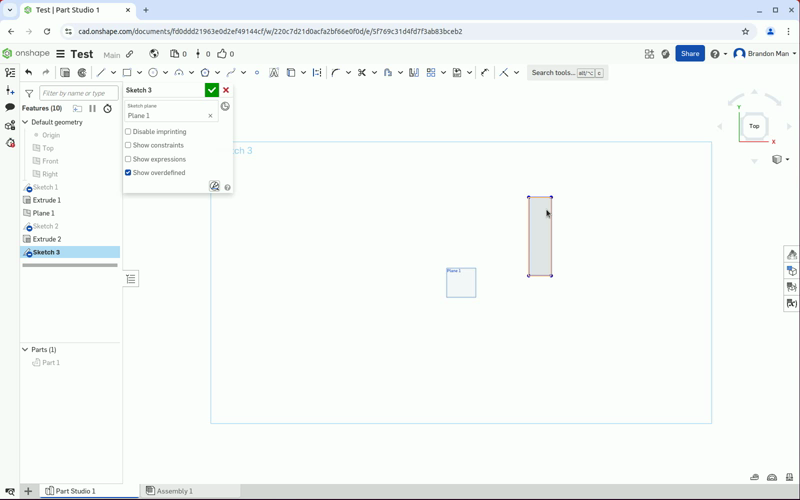
scroll(6)
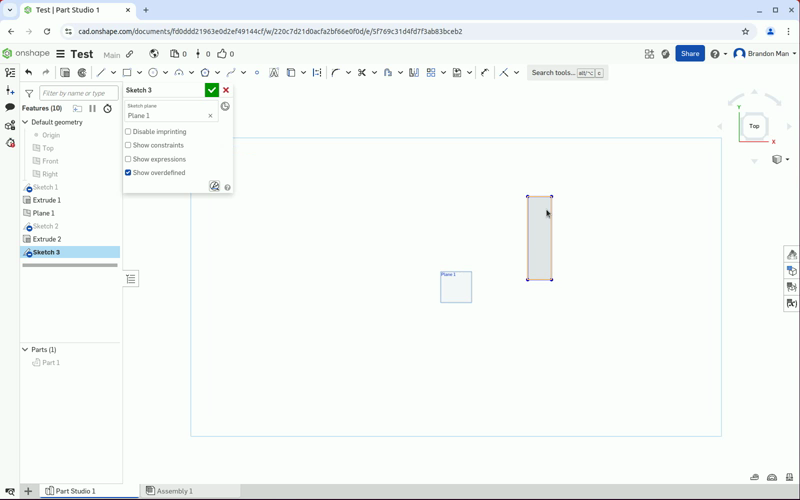
scroll(6)
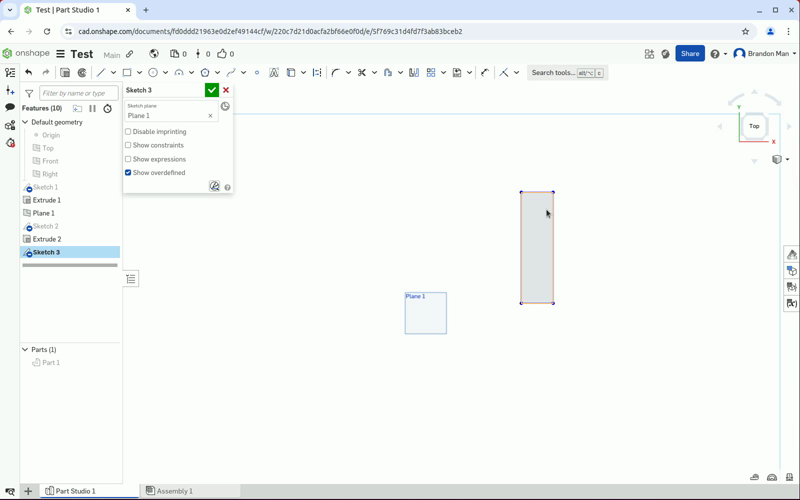
scroll(6)
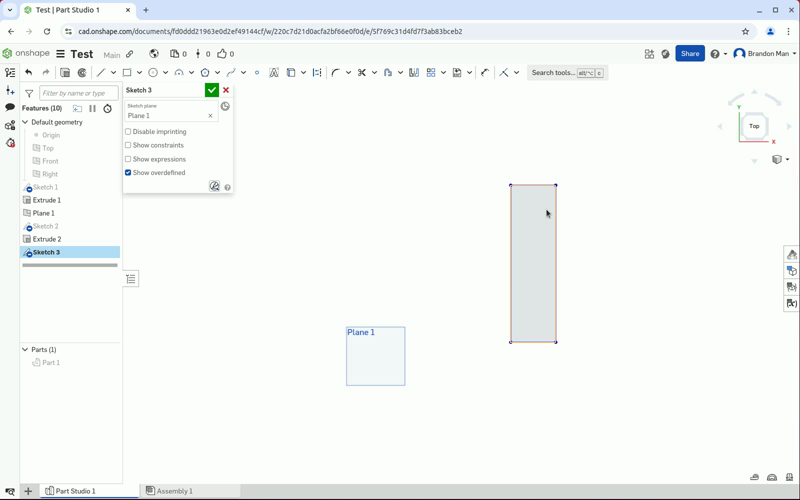
scroll(6)
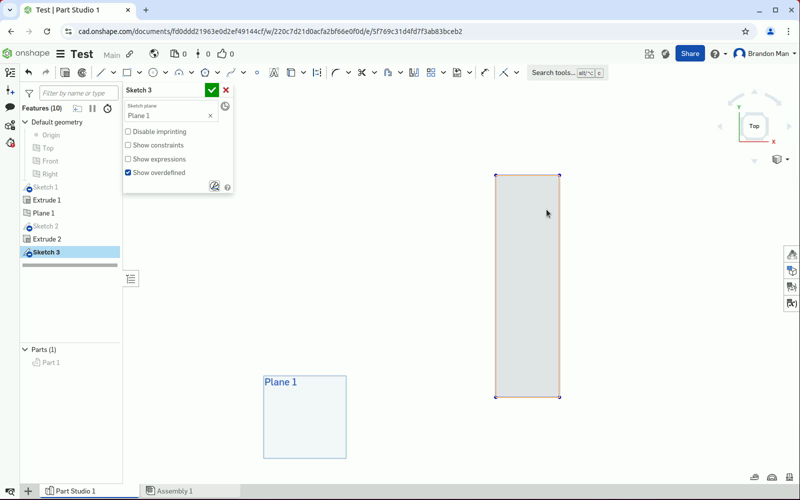
scroll(6)
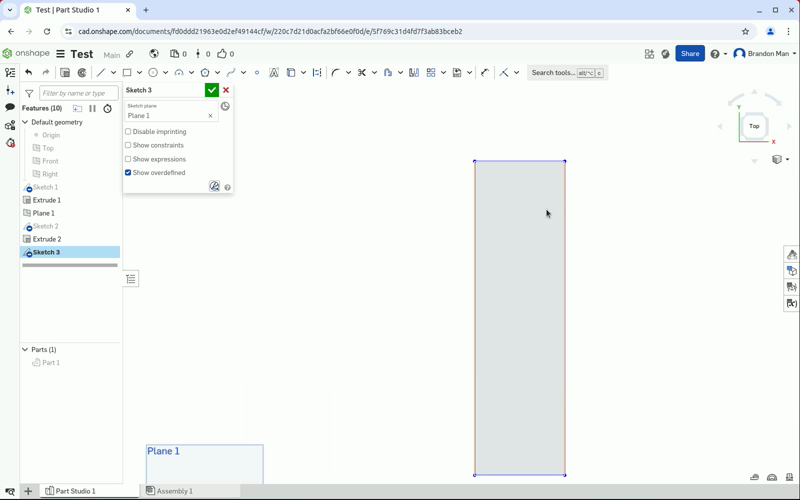
scroll(6)
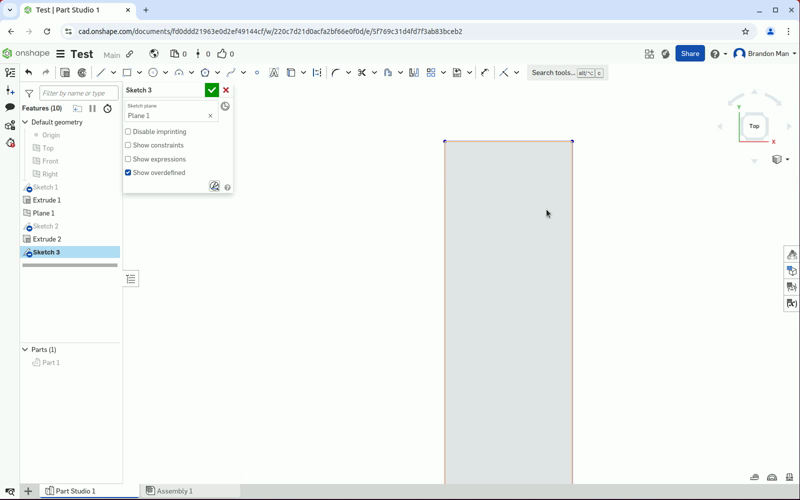
scroll(6)
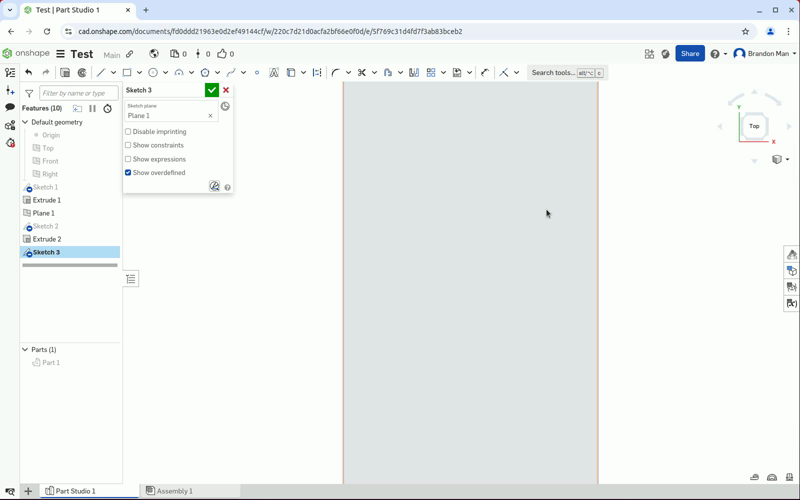
click(546, 209)
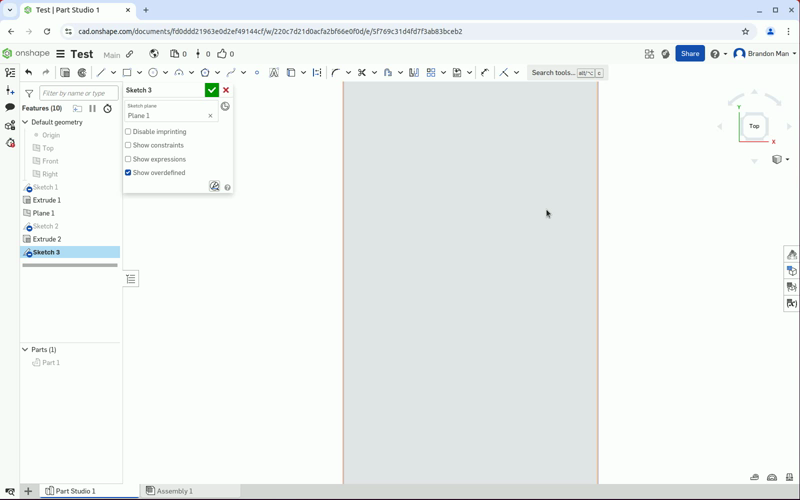
scroll(-6)
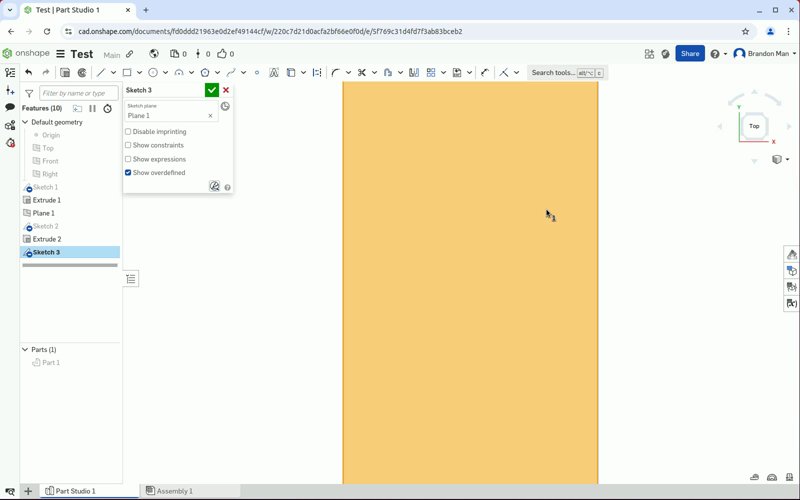
scroll(-6)
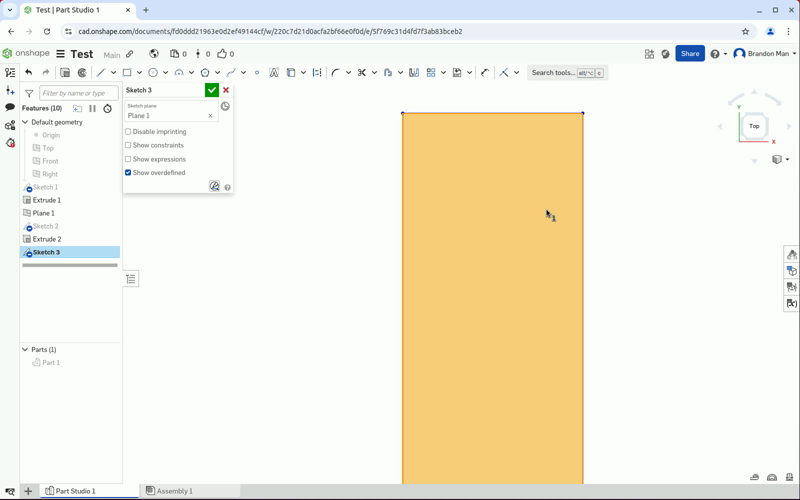
scroll(-6)
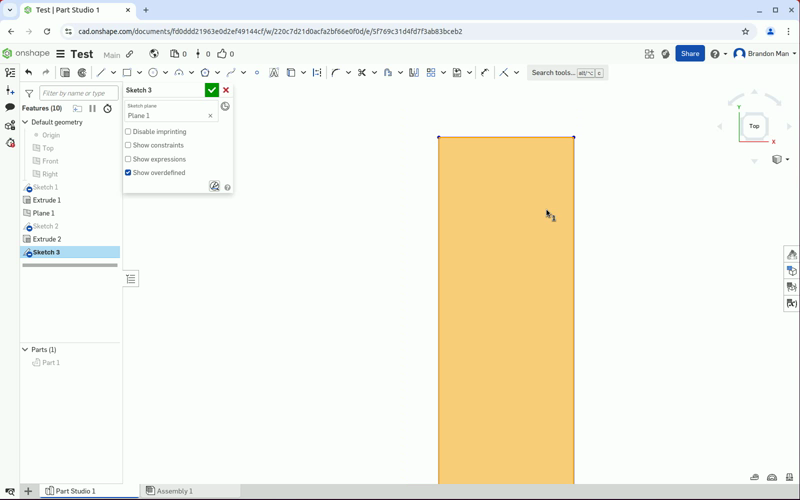
scroll(-6)
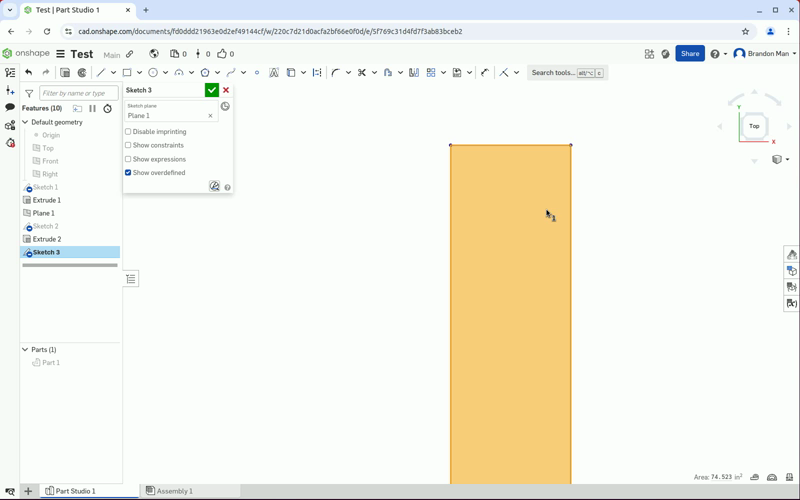
scroll(-6)
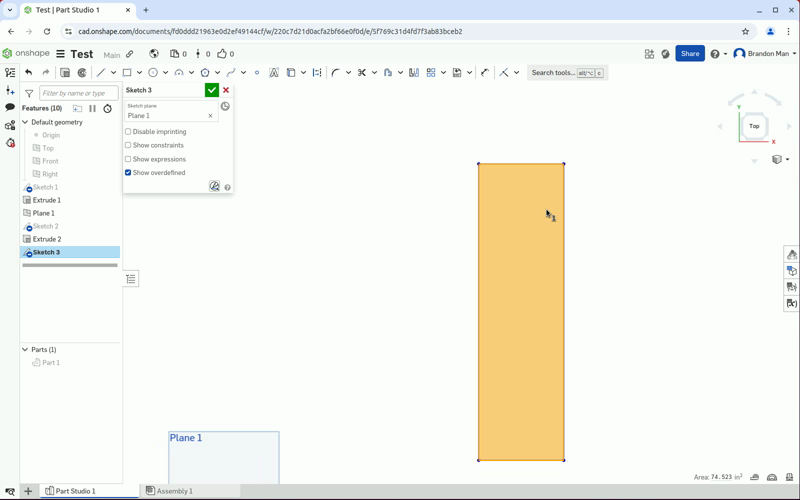
scroll(-6)
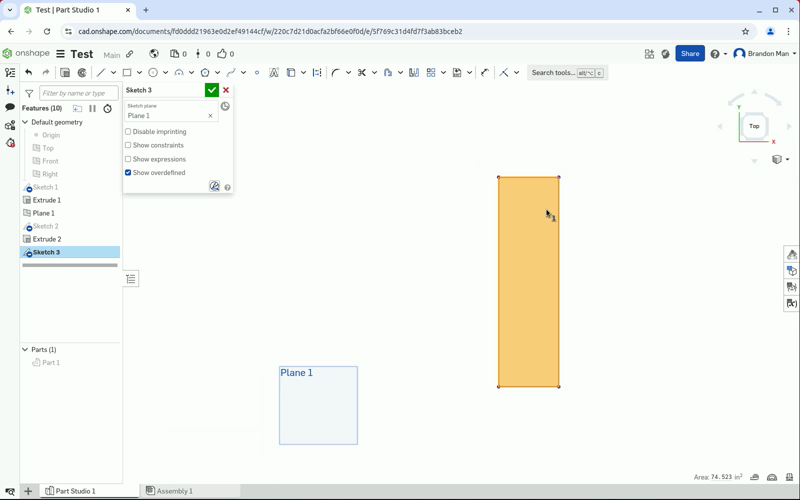
scroll(-6)
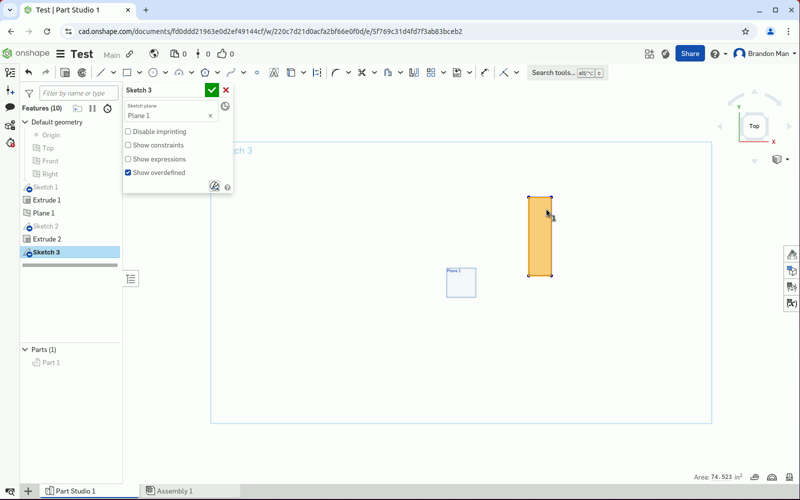
mouse_move(73, 352)
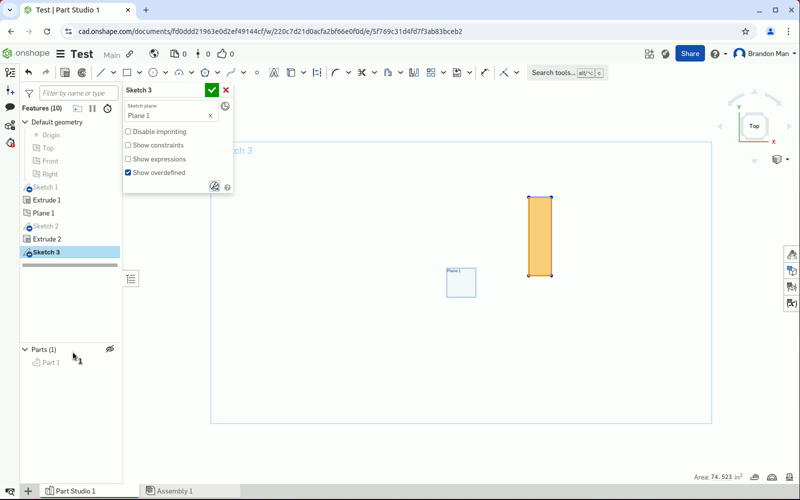
key(shift+y)
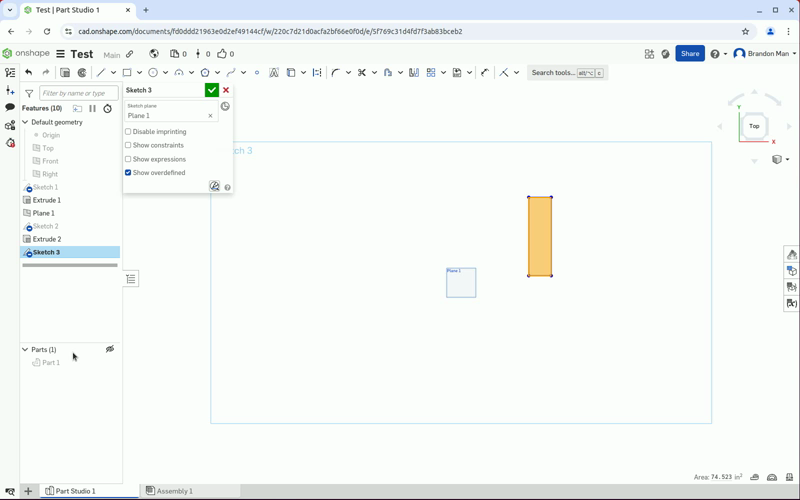
key(shift+e)
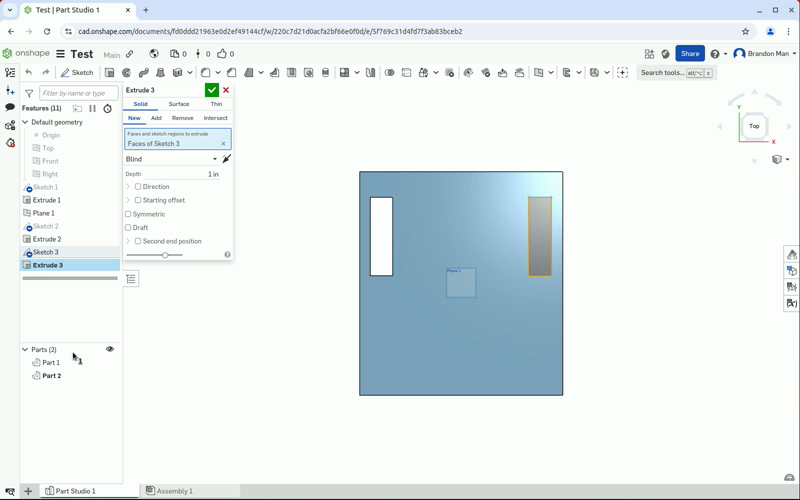
mouse_move(143, 106)
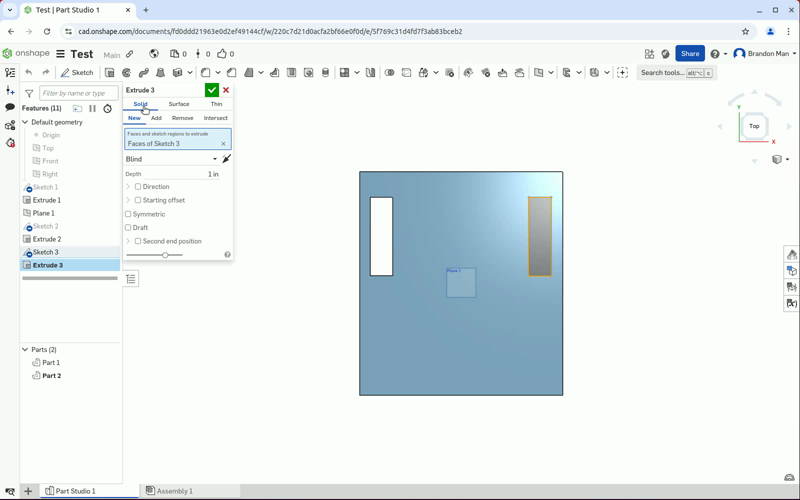
click(143, 106)
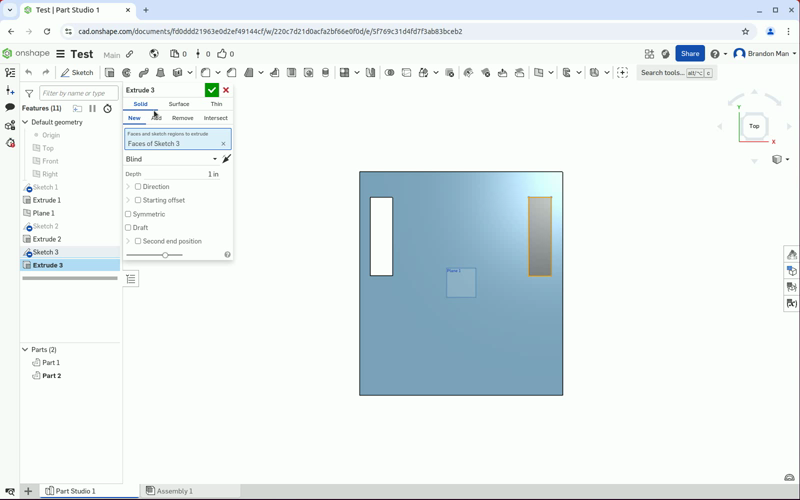
mouse_move(186, 120)
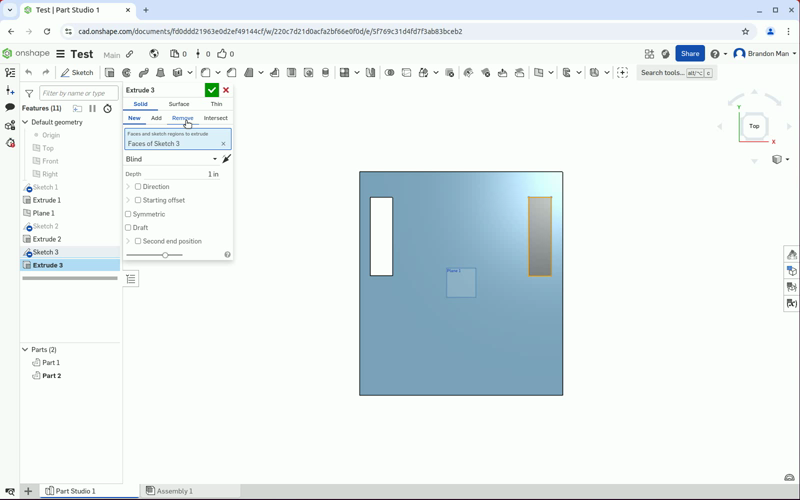
click(186, 120)
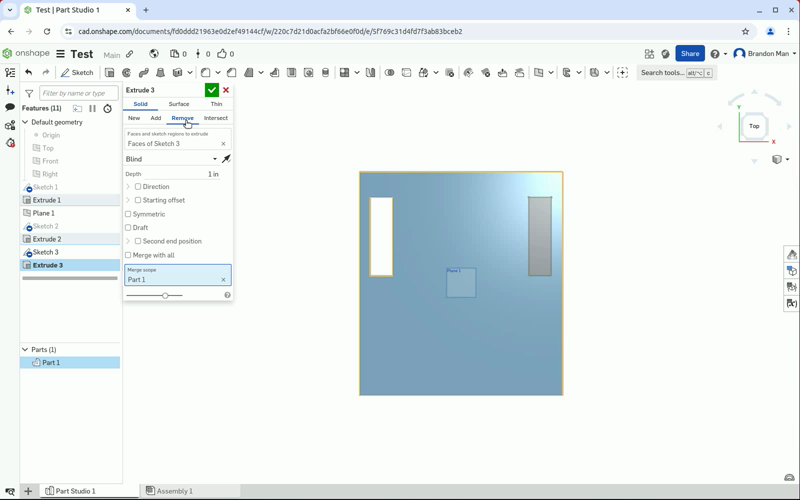
key(tab, 4)
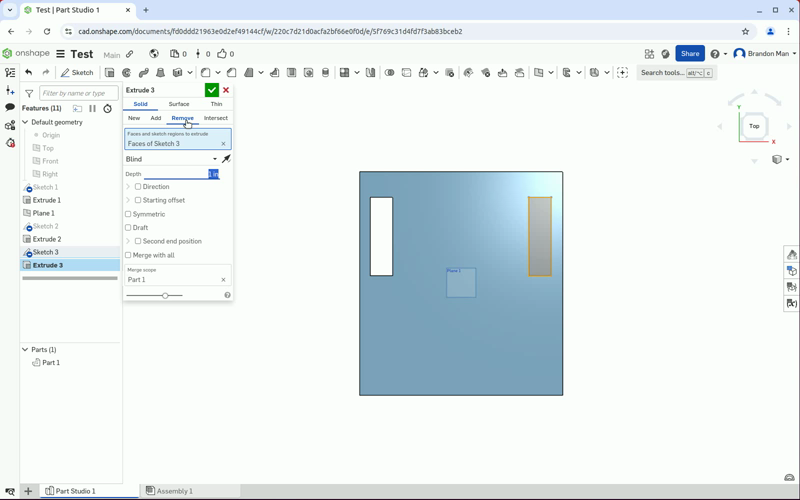
text(4.574)
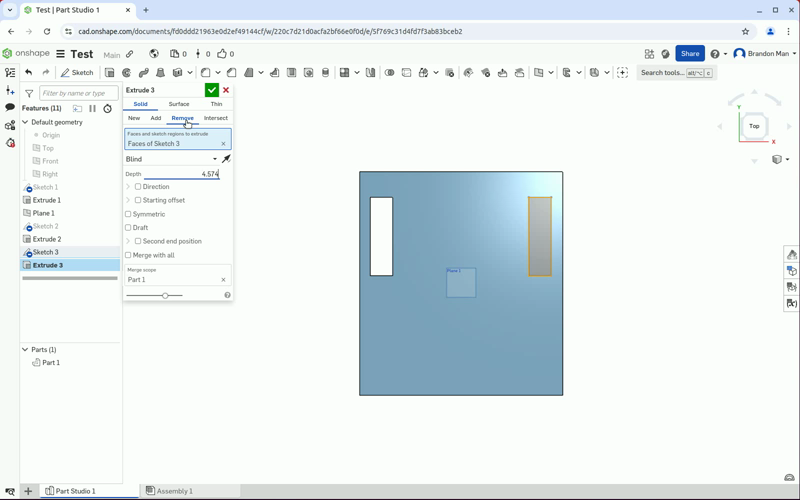
key(tab, 6)
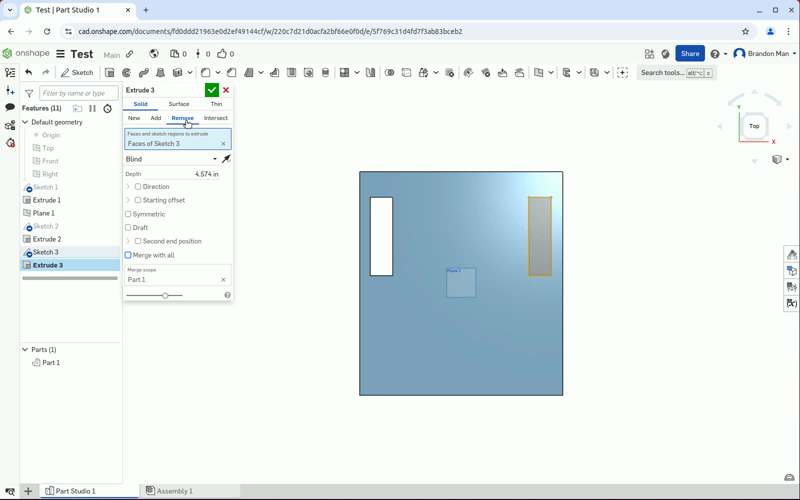
key(space)
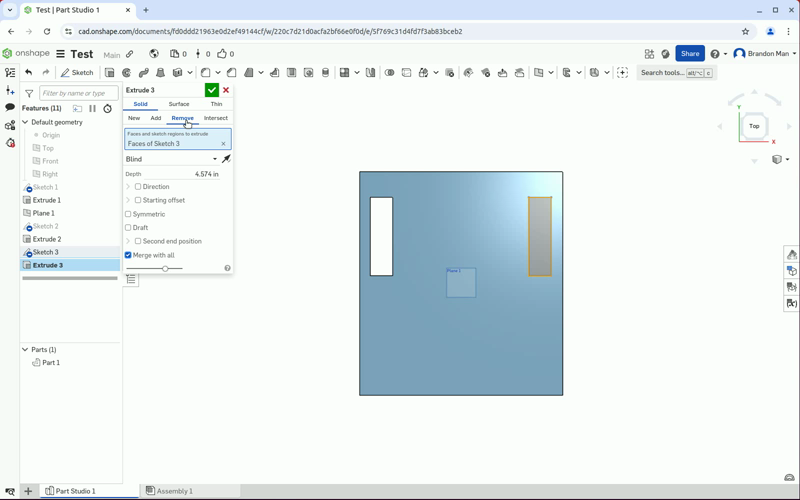
key(enter)
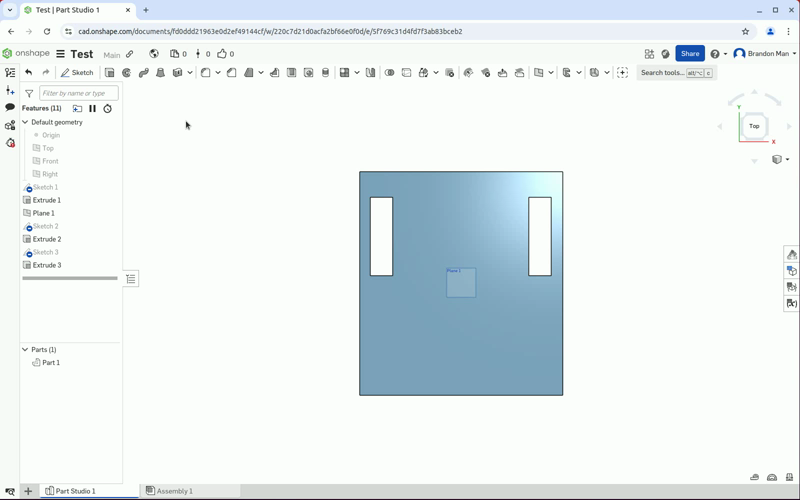
key(shift+h)
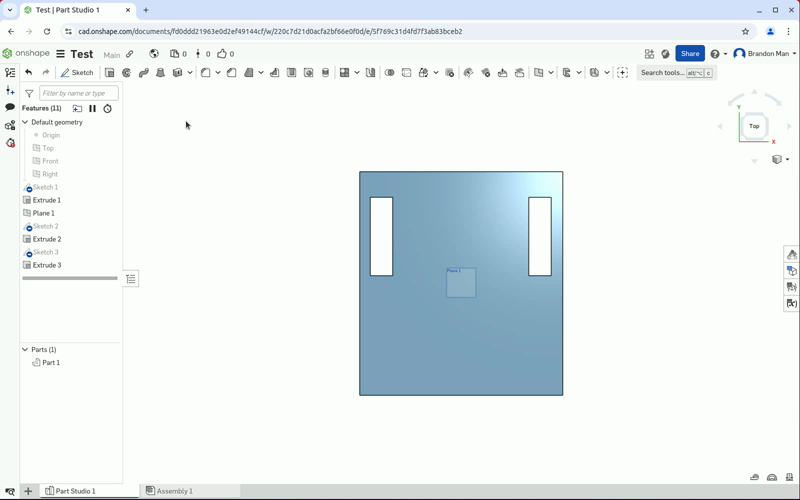
key(shift+h)
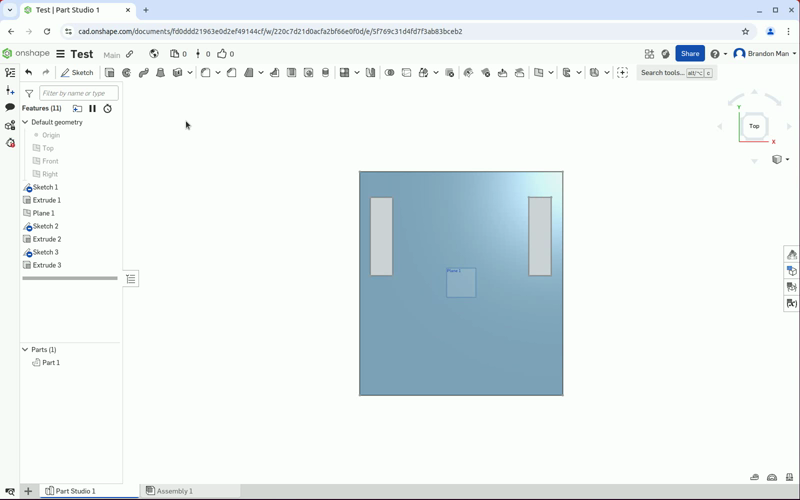
key(shift+7)
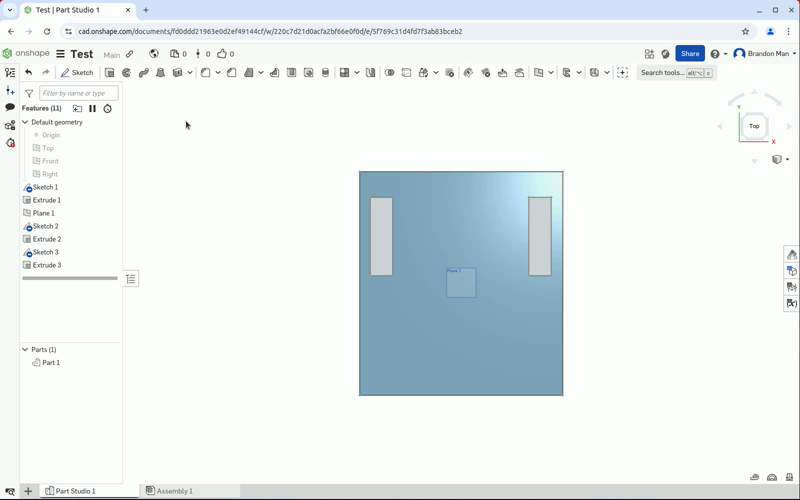
key(up, 3)
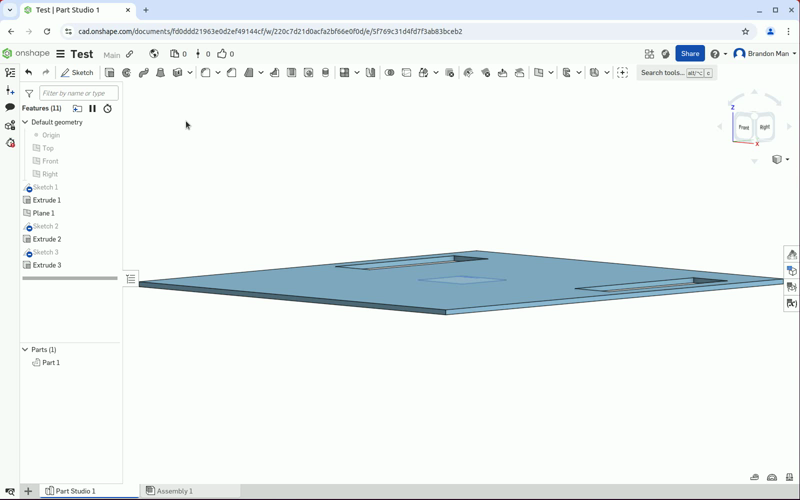
key(left, 3)
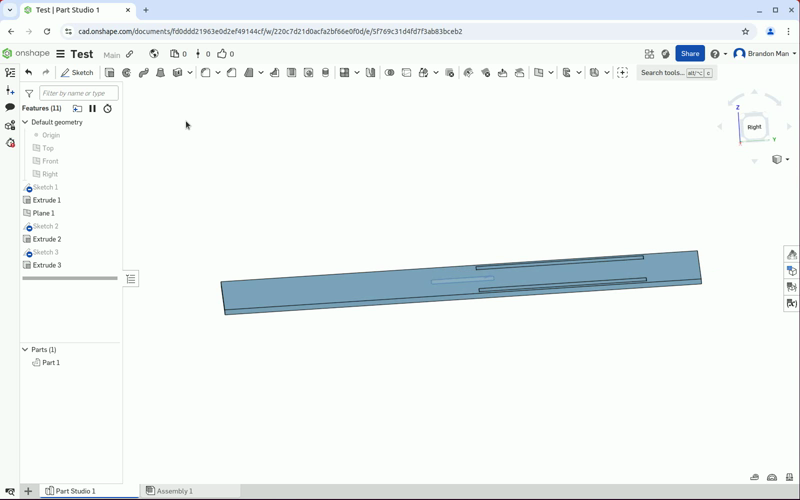
key(right, 3)
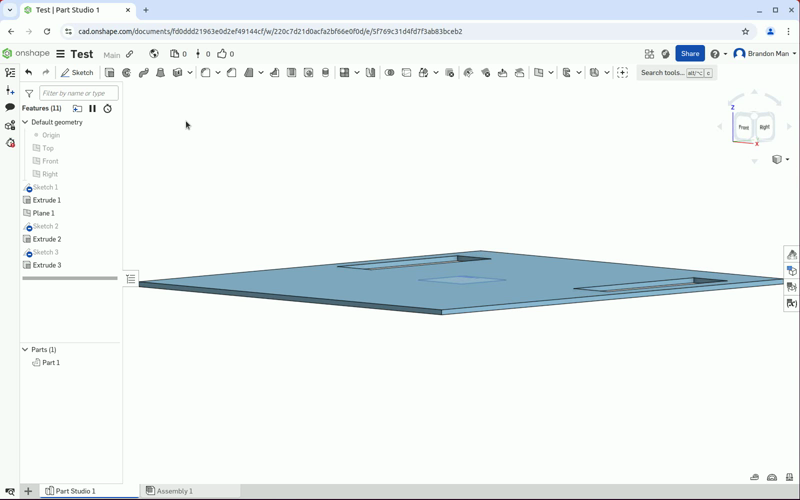
key(down, 3)
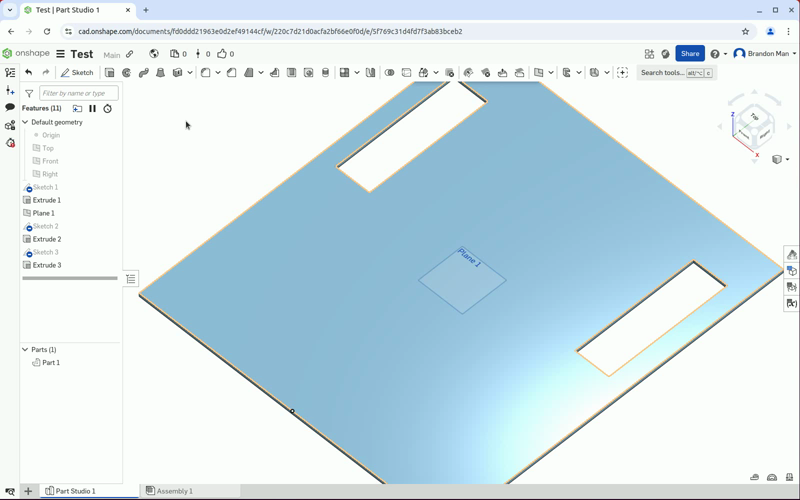
mouse_move(73, 189)
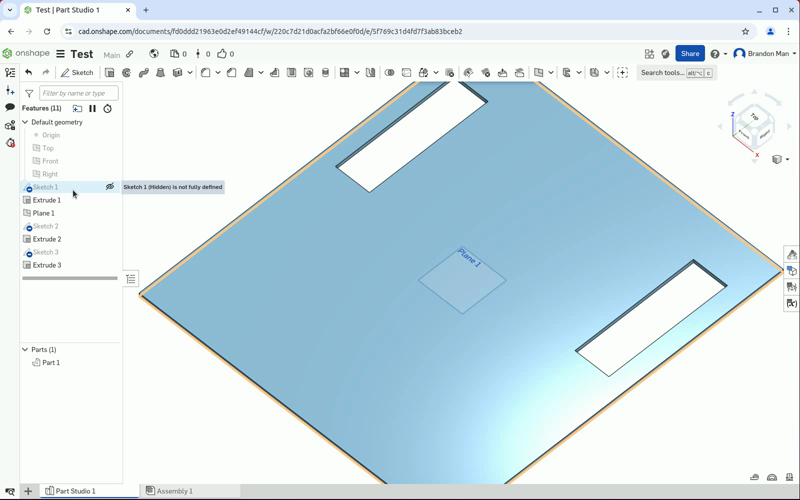
click(73, 189)